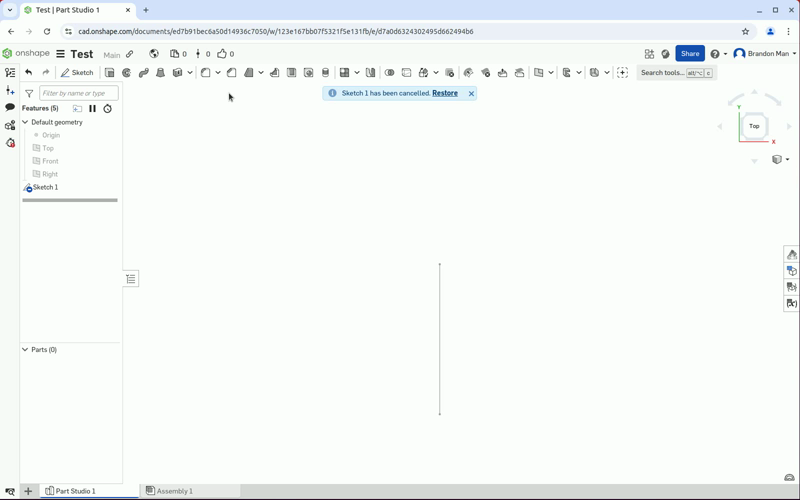
key(shift+h)
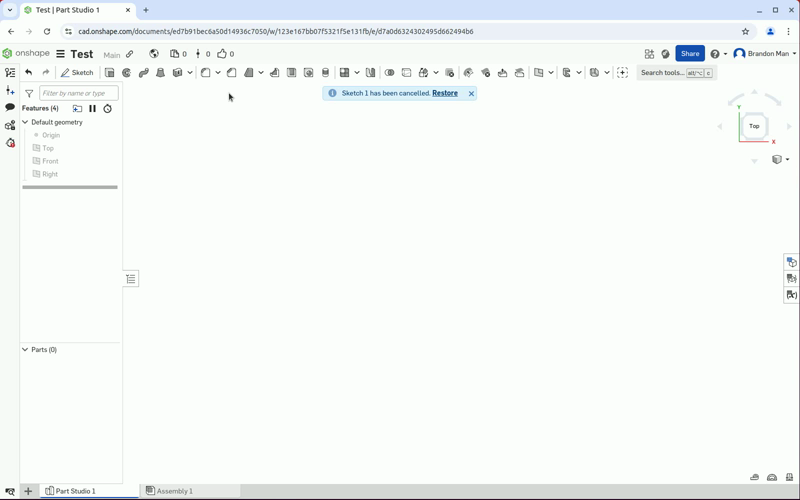
mouse_move(73, 352)
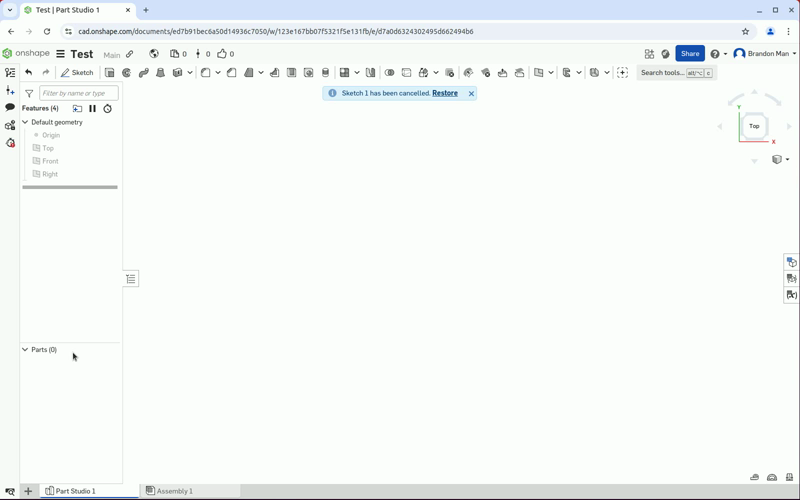
key(y)
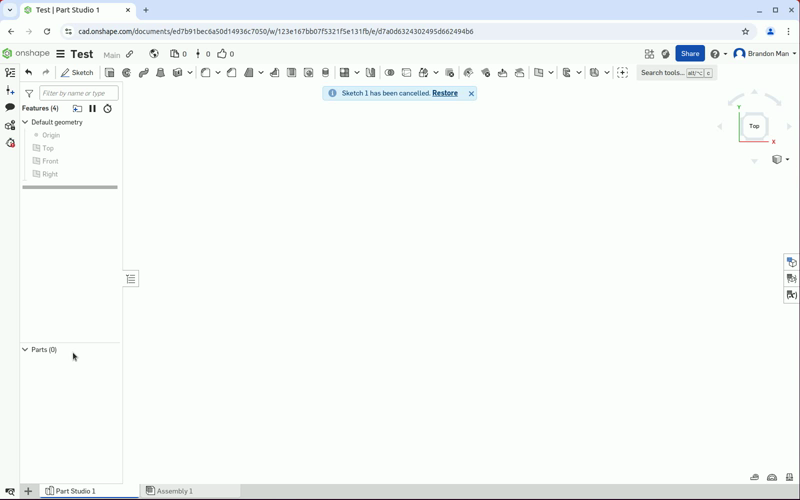
key(shift+p)
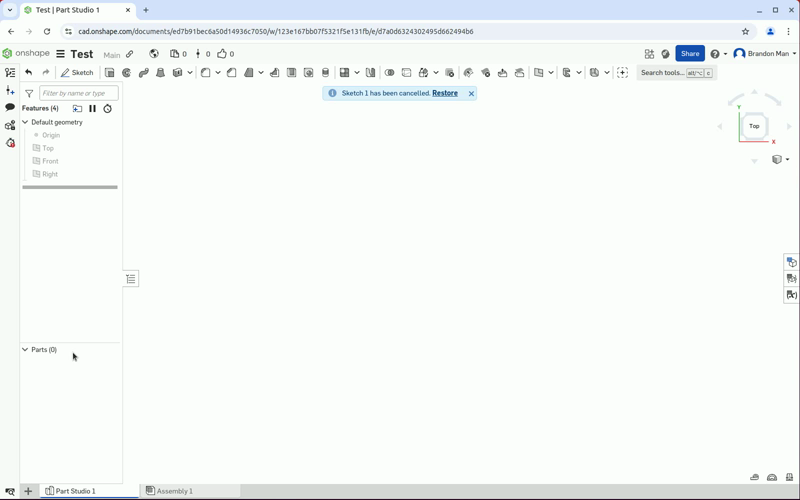
key(space)
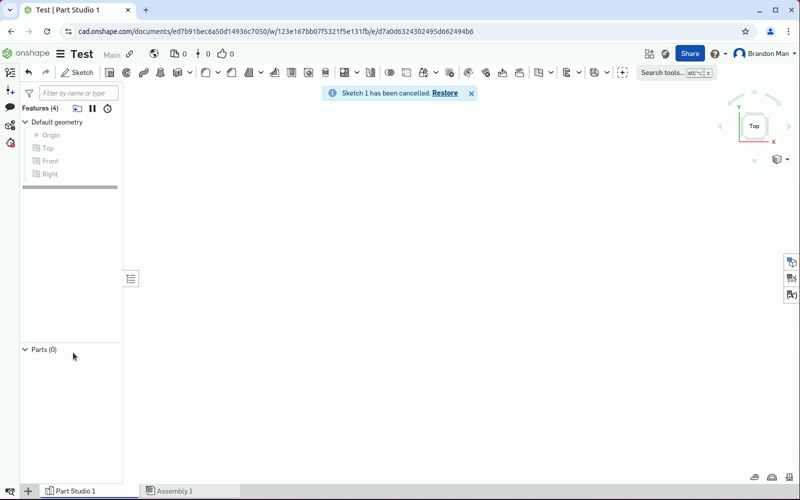
key_down(shift)
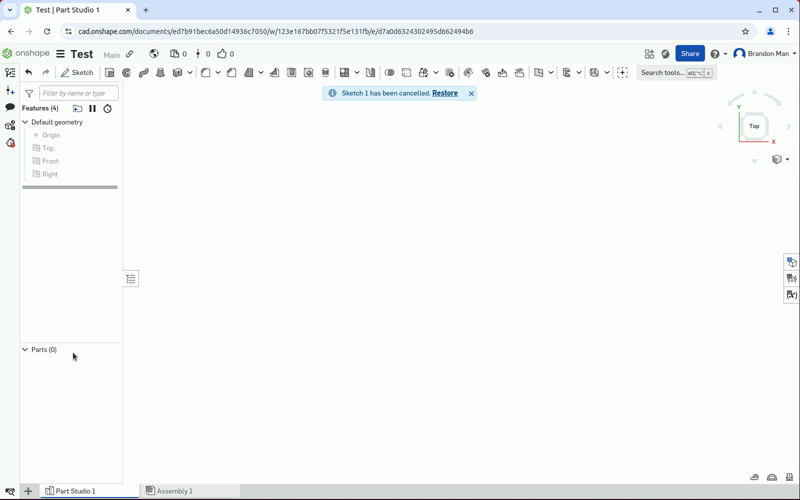
key(up)
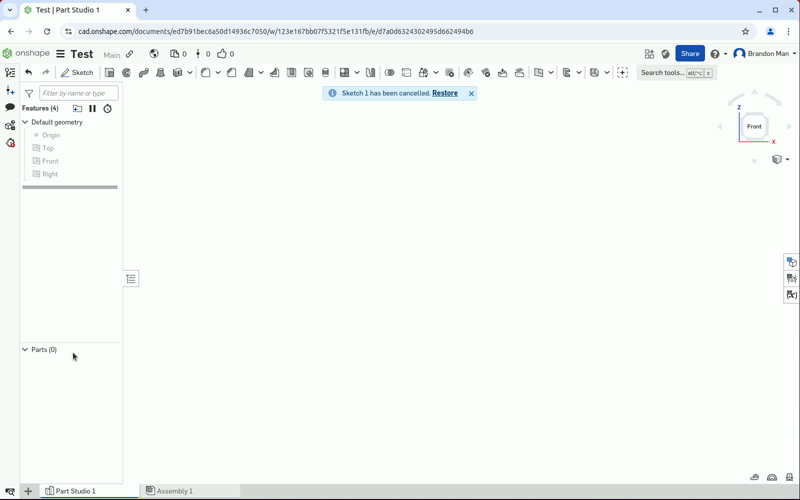
key_up(shift)
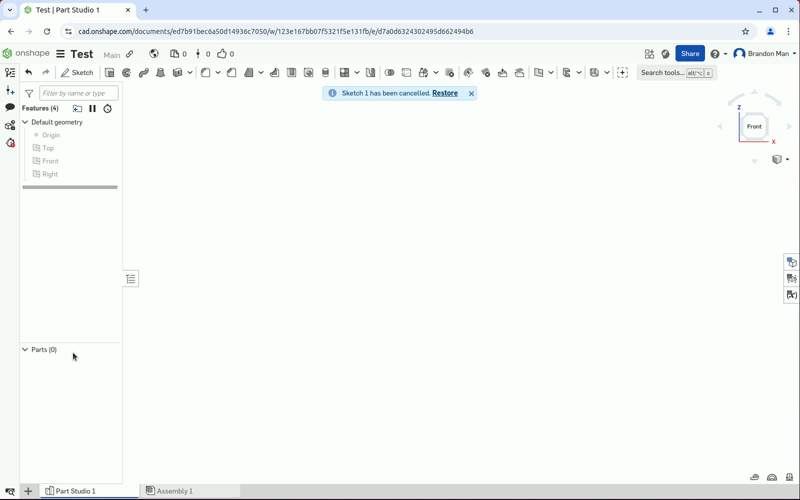
key(space)
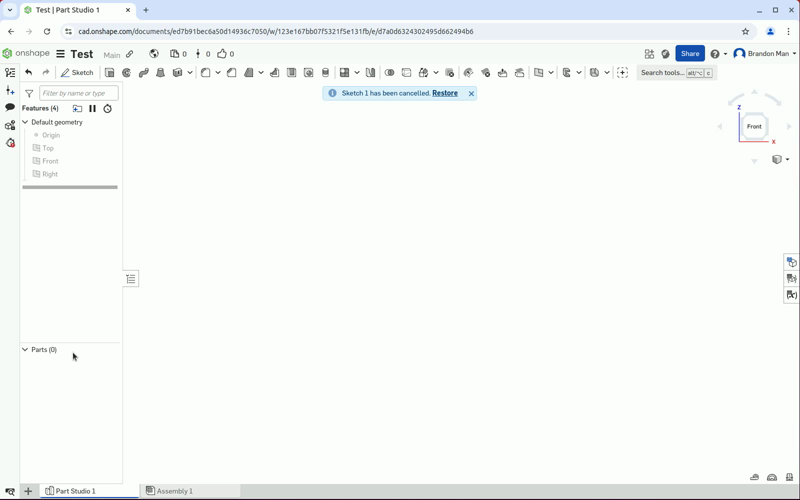
key_down(shift)
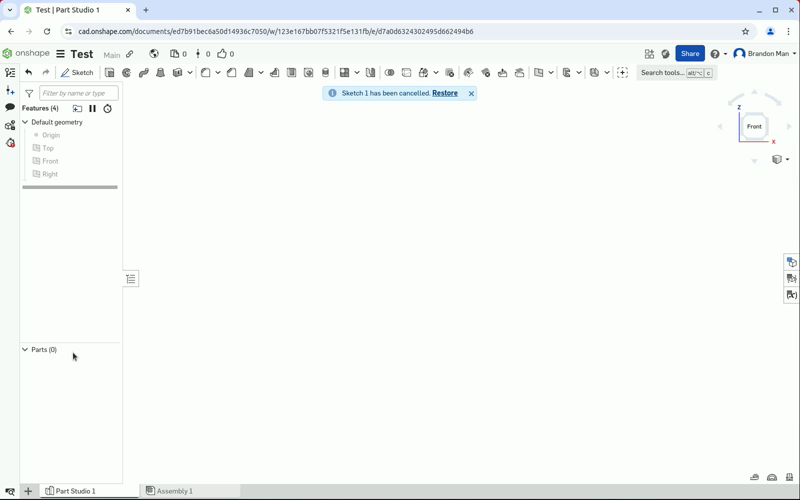
key(left)
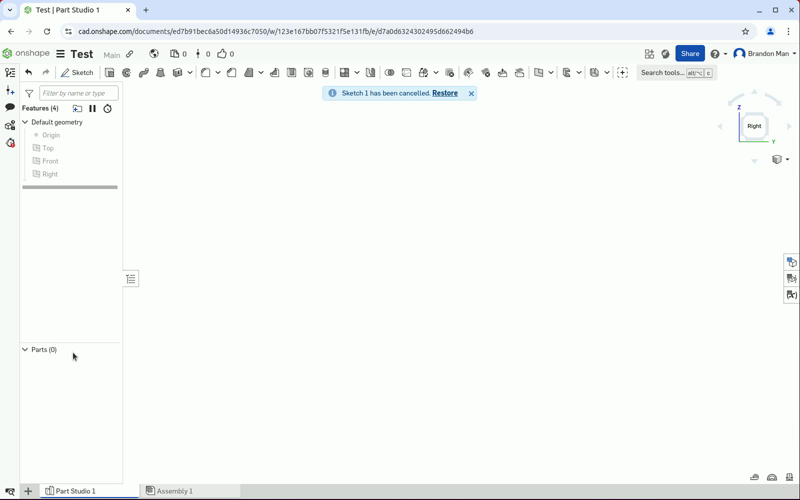
key_up(shift)
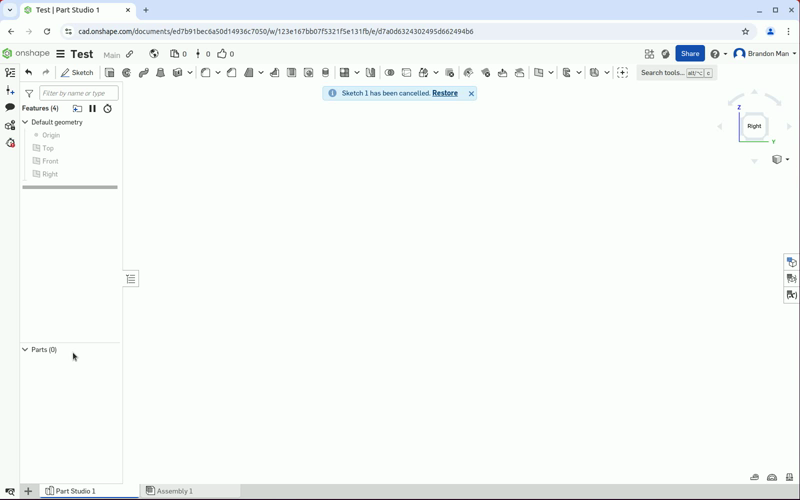
mouse_move(73, 352)
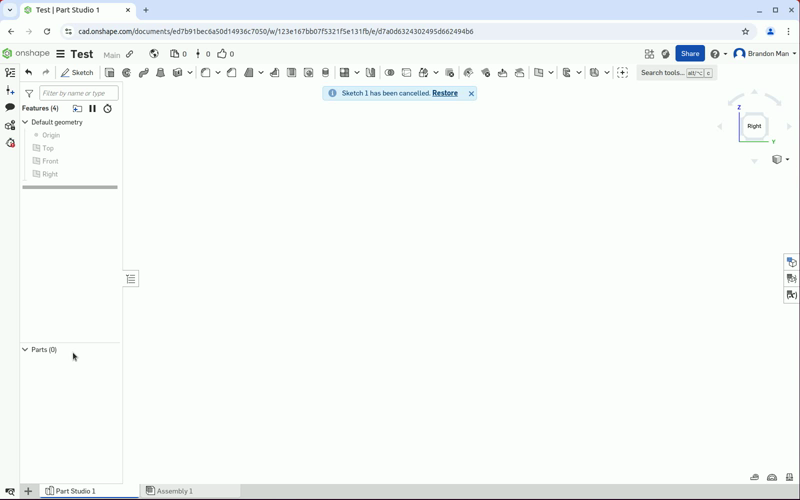
key(shift+y)
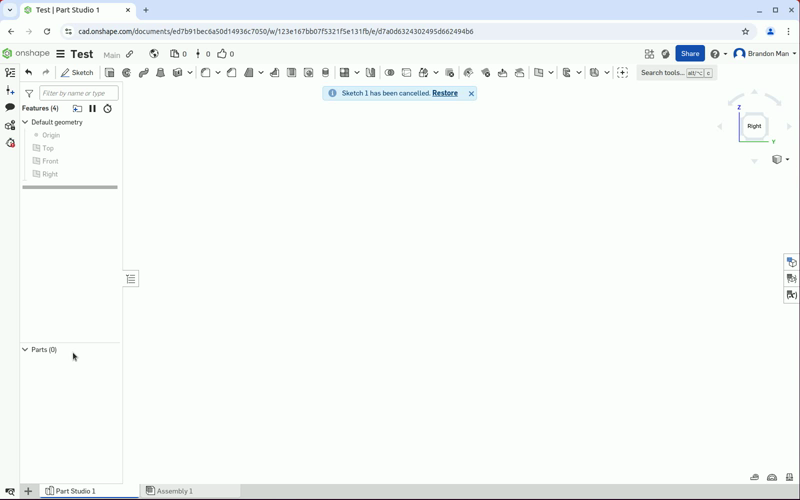
key(shift+s)
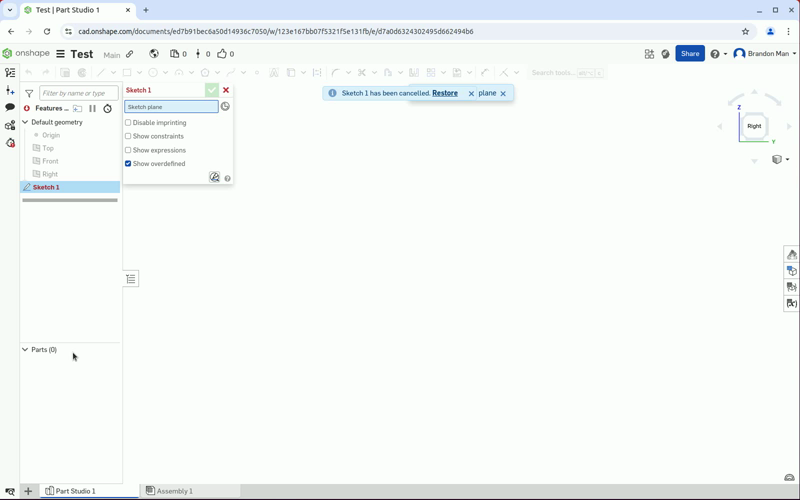
mouse_move(73, 176)
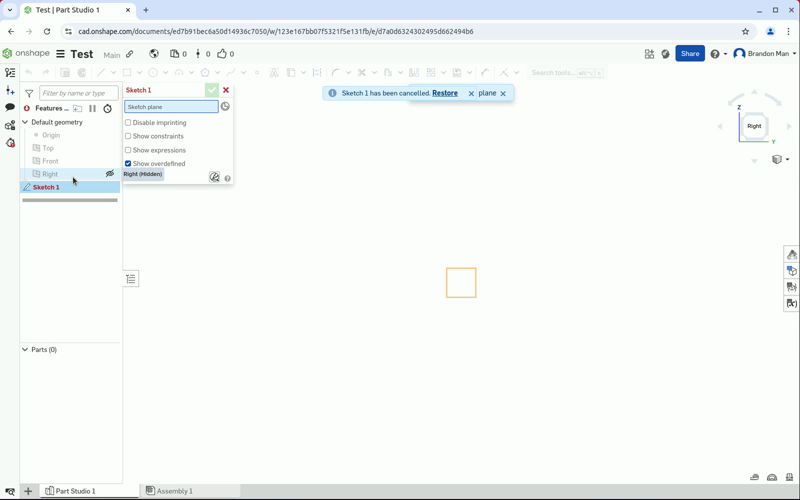
click(73, 176)
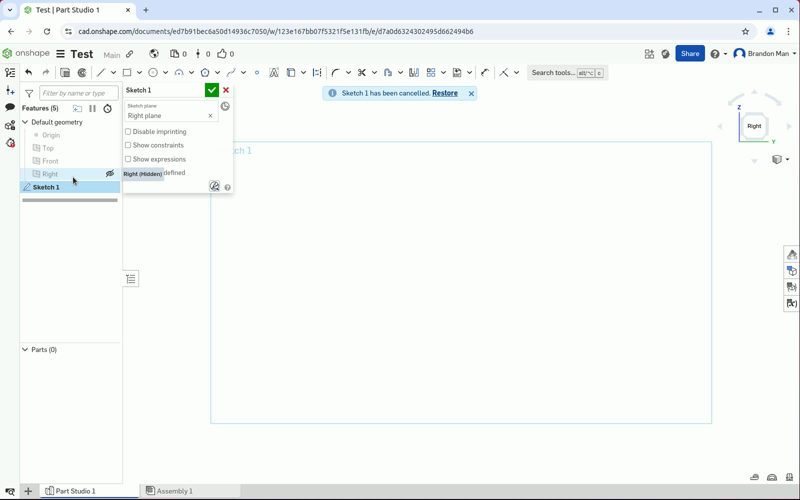
mouse_move(73, 352)
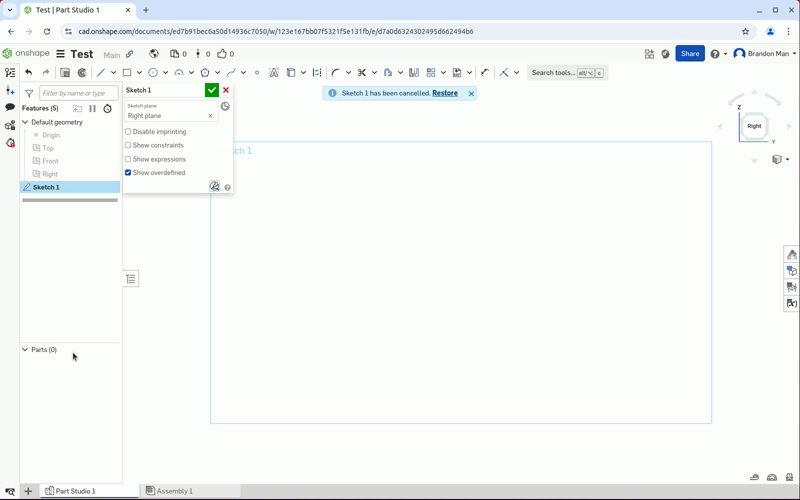
key(y)
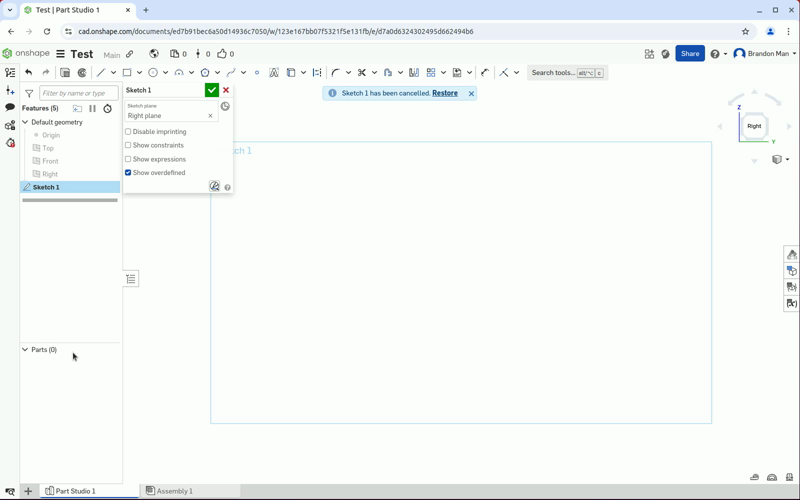
key(l)
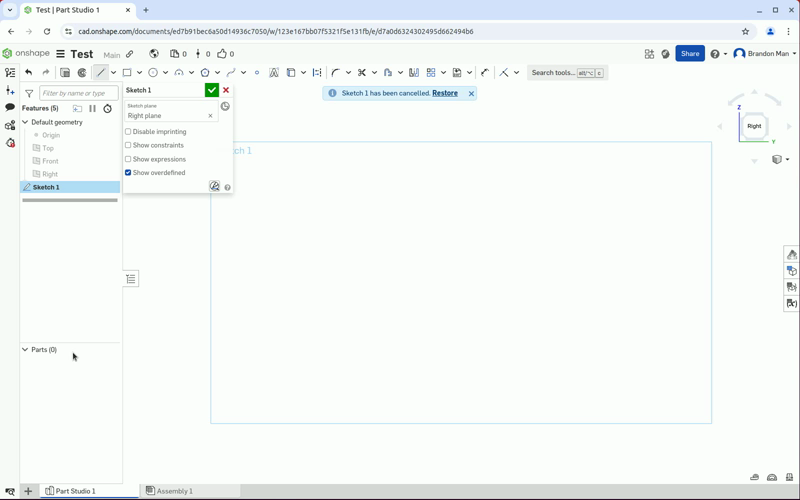
key_down(shift)
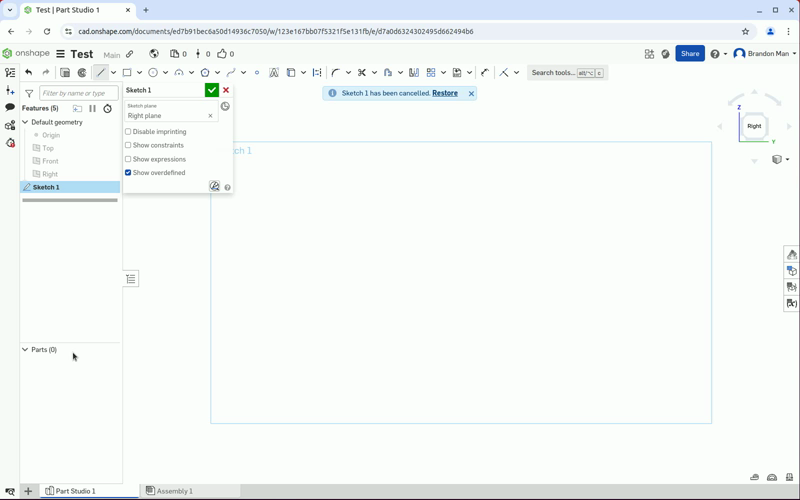
mouse_move(460, 282)
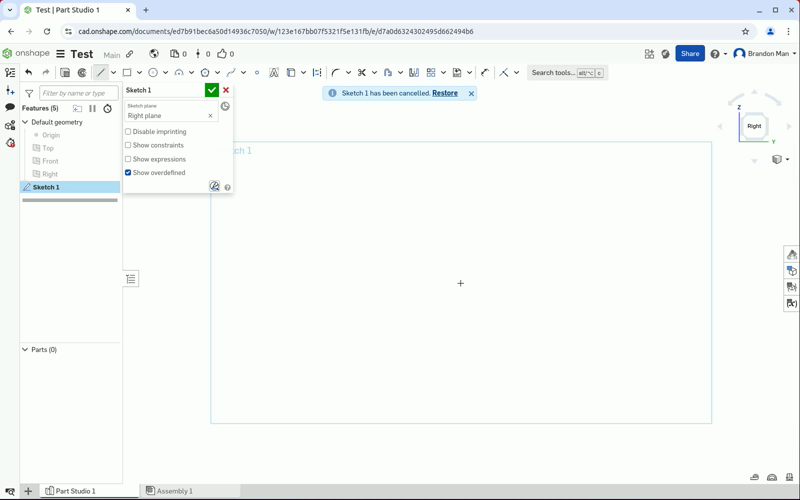
click(460, 282)
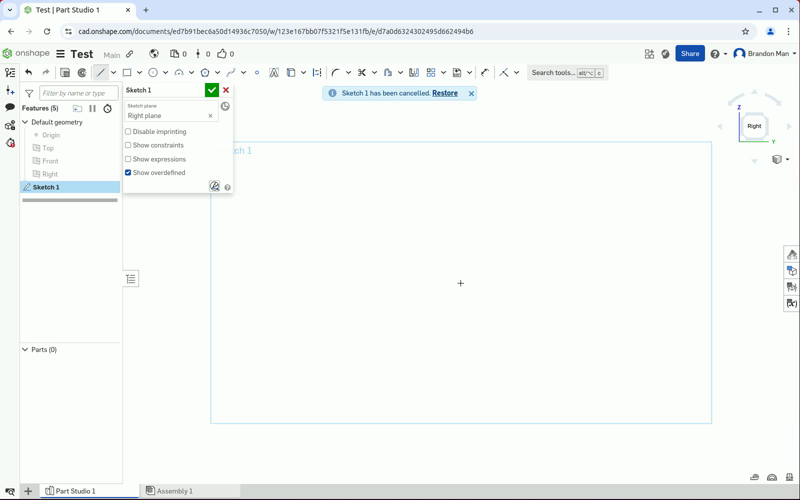
key_up(shift)
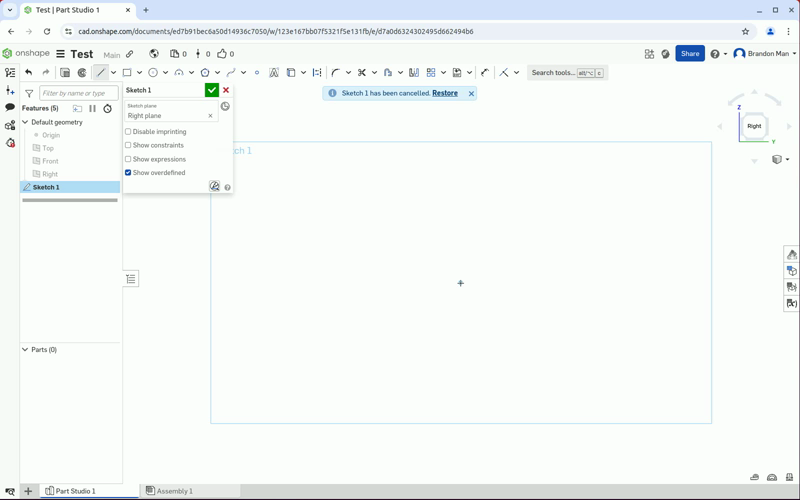
key_down(shift)
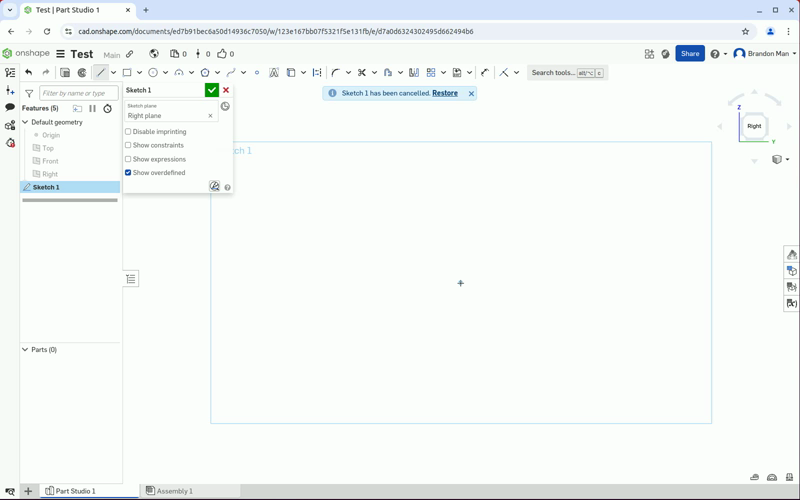
mouse_move(535, 282)
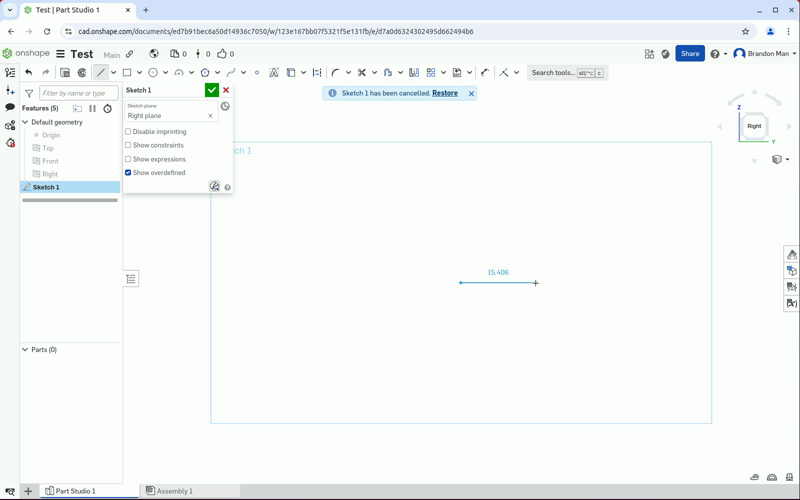
click(535, 282)
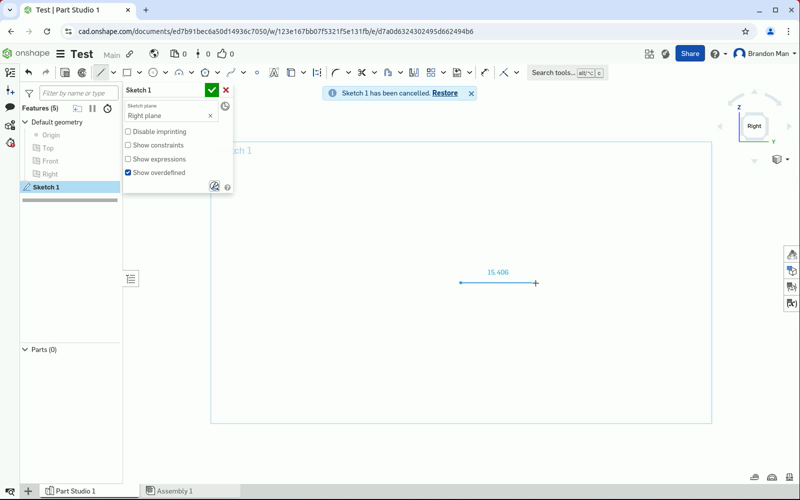
key_up(shift)
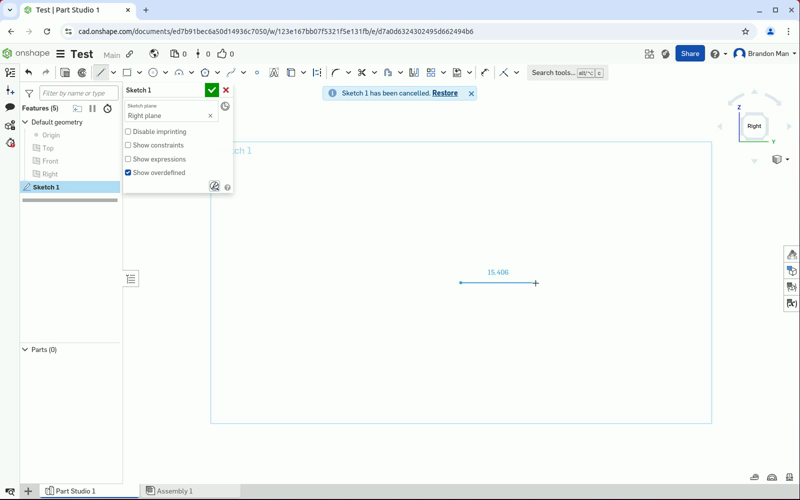
key_down(shift)
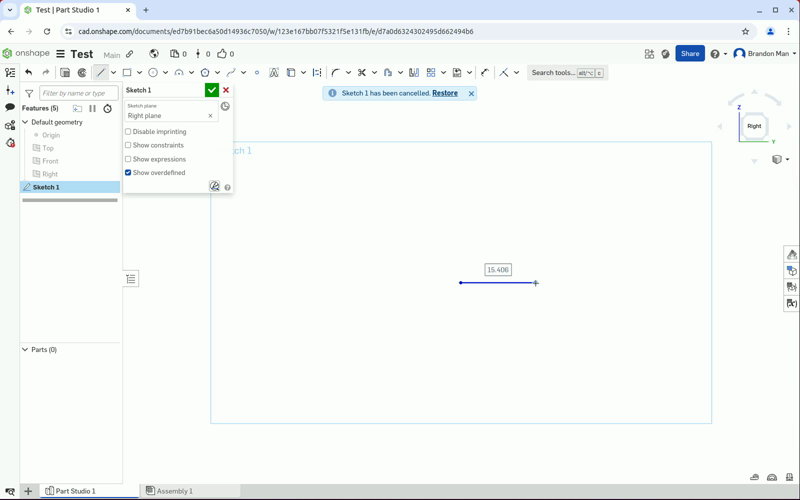
mouse_move(535, 189)
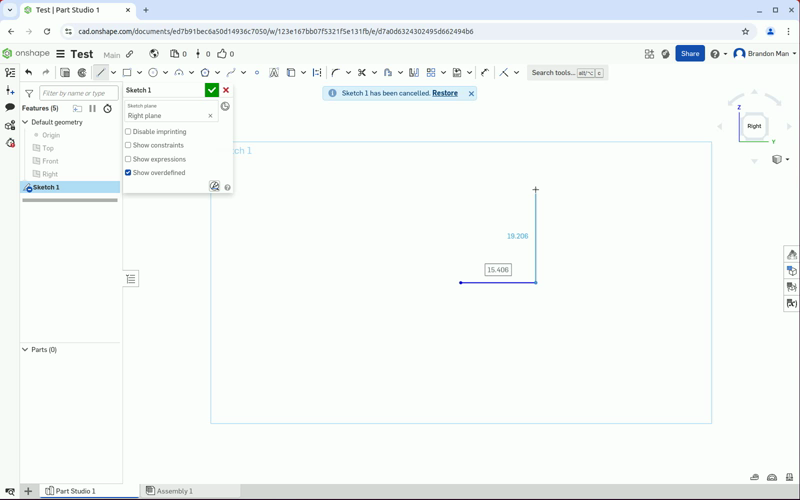
click(535, 189)
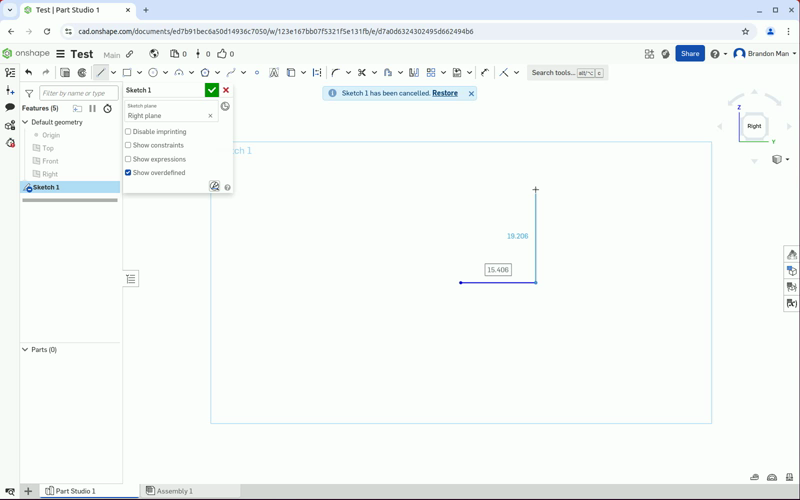
key_up(shift)
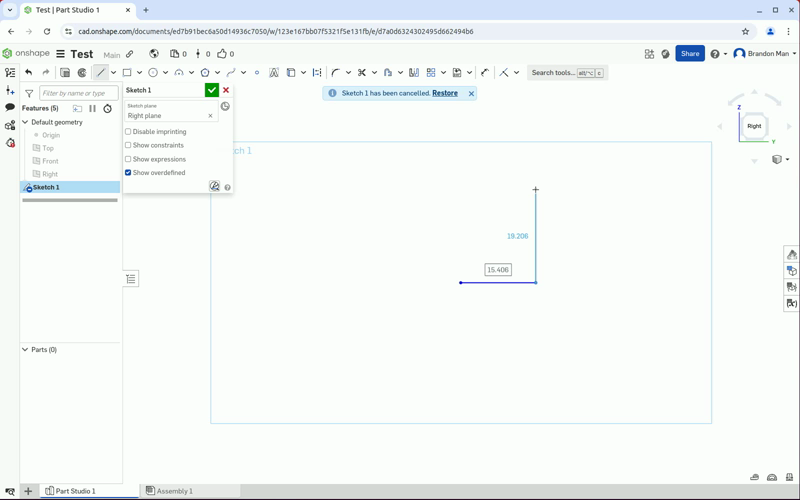
key_down(shift)
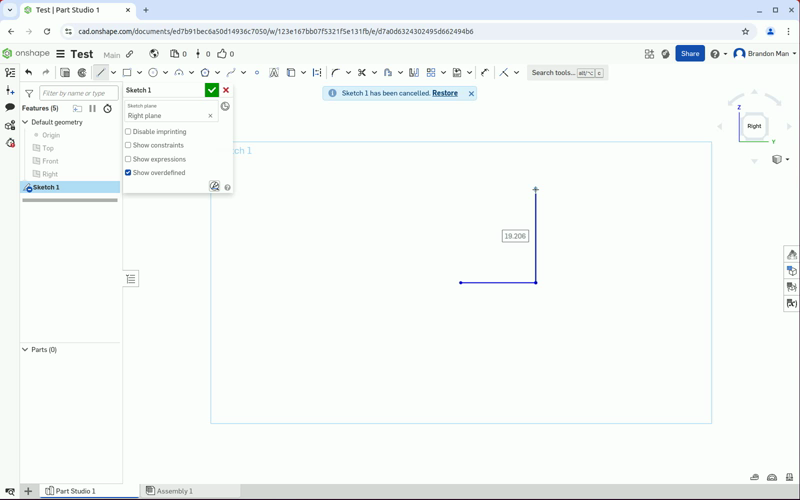
mouse_move(565, 189)
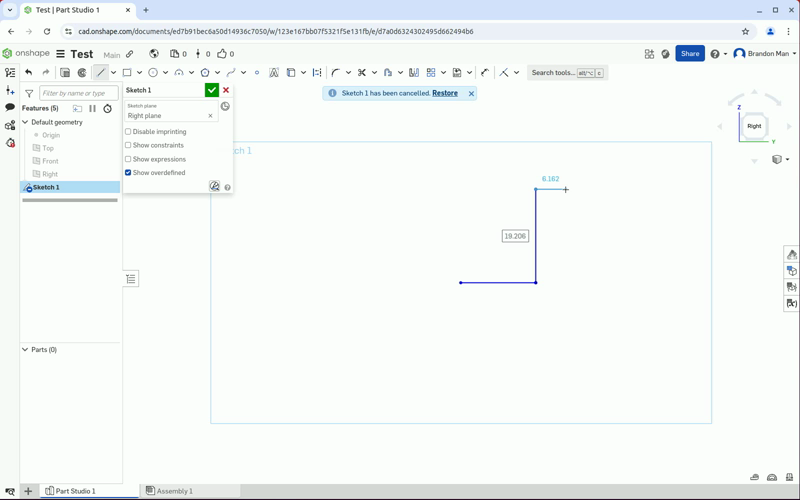
mouse_move(498, 189)
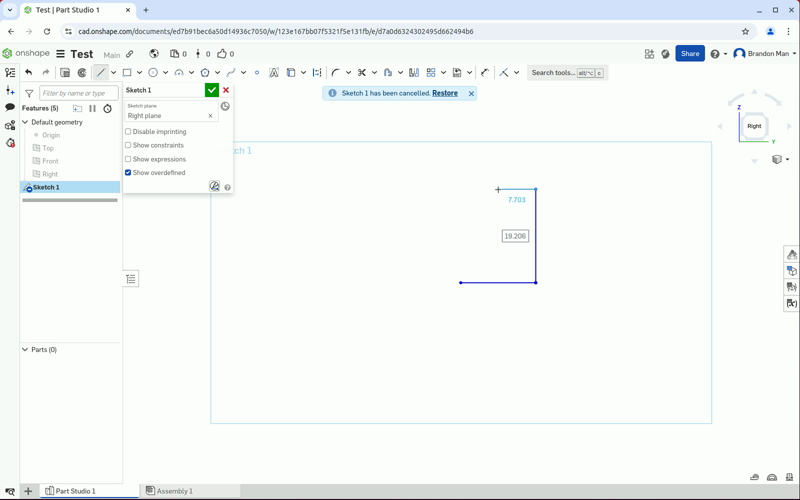
click(498, 189)
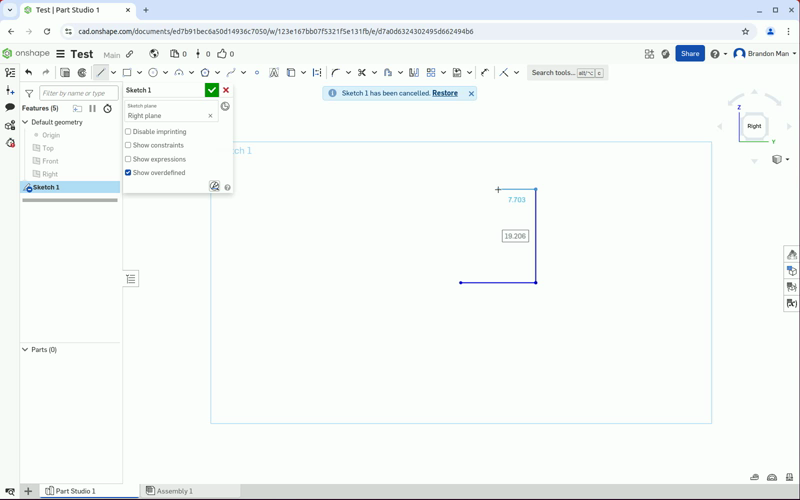
key_up(shift)
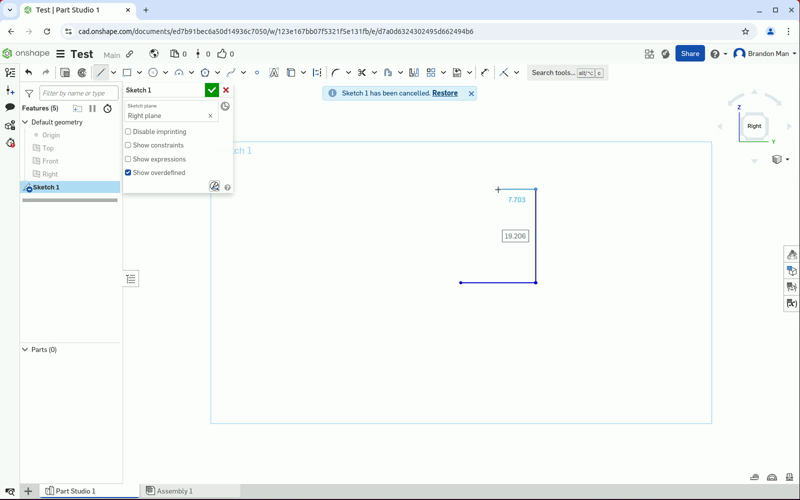
key_down(shift)
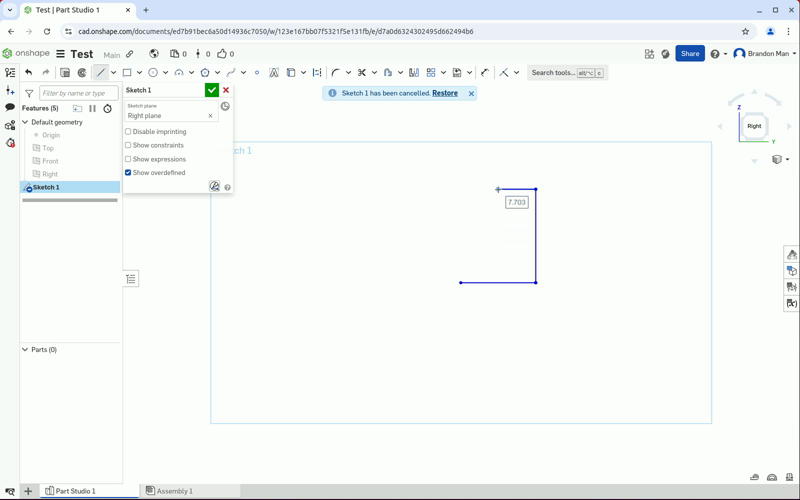
mouse_move(528, 189)
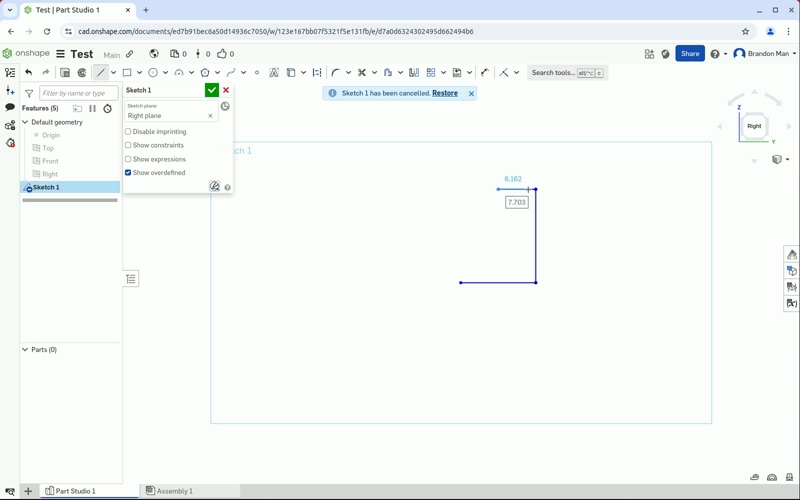
mouse_move(498, 245)
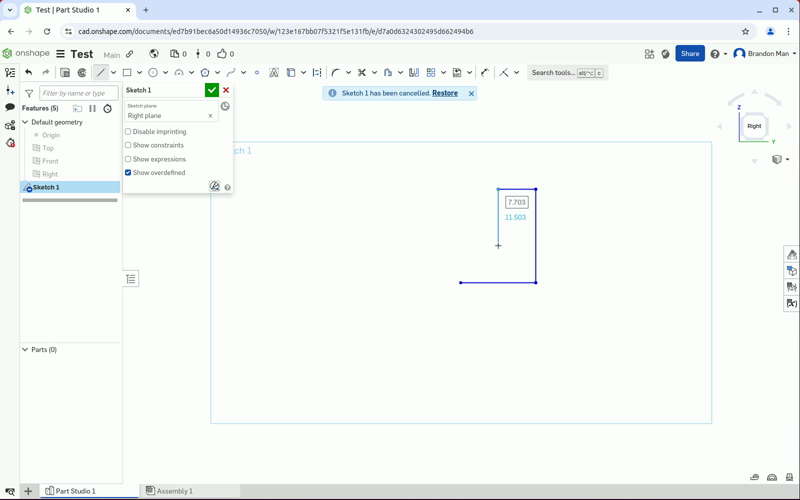
click(498, 245)
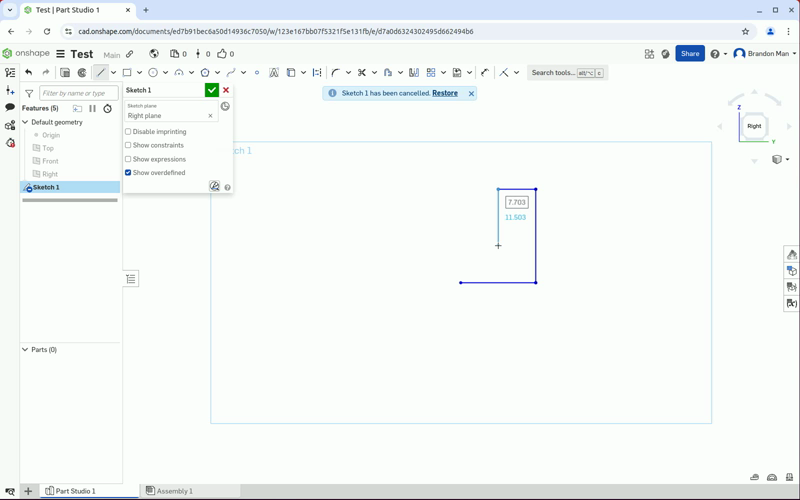
key_up(shift)
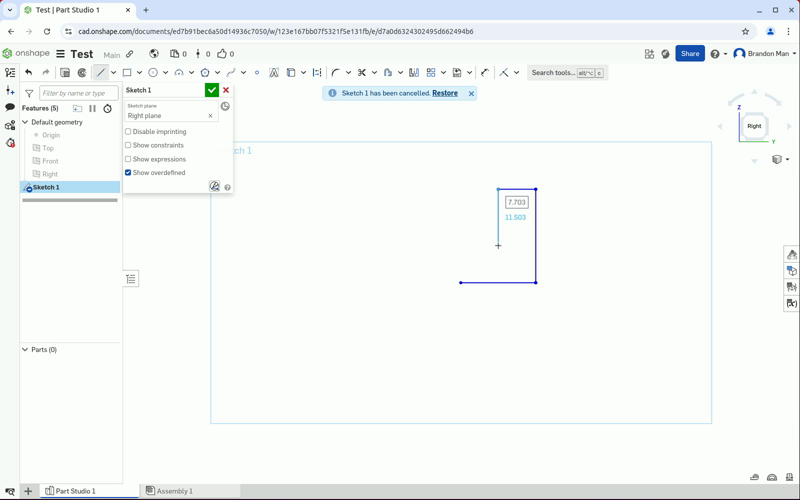
key_down(shift)
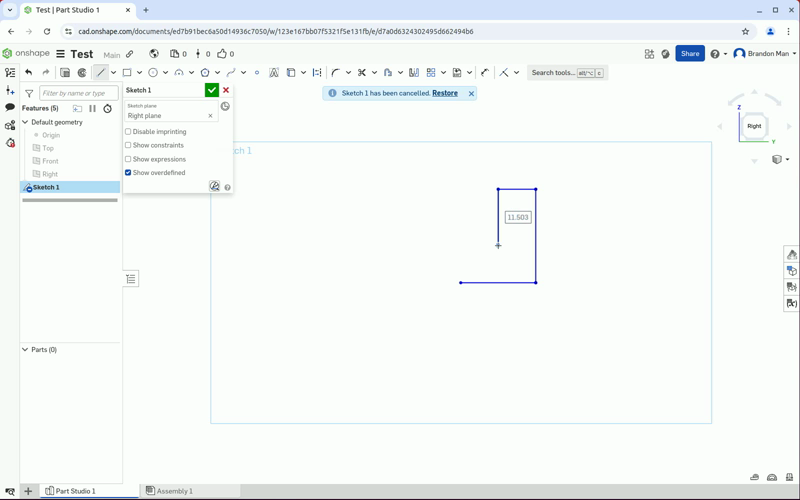
mouse_move(528, 245)
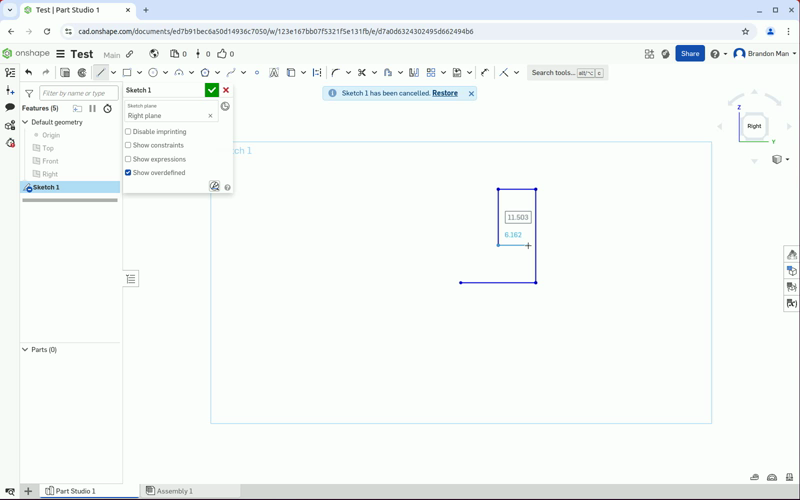
mouse_move(460, 245)
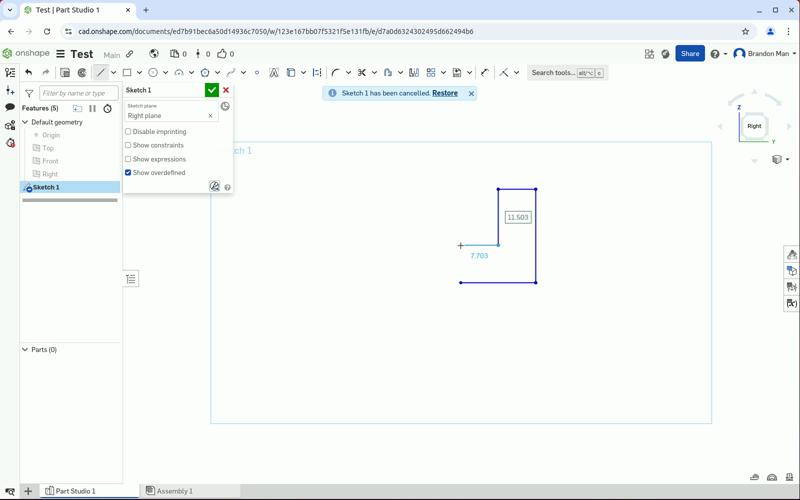
click(460, 245)
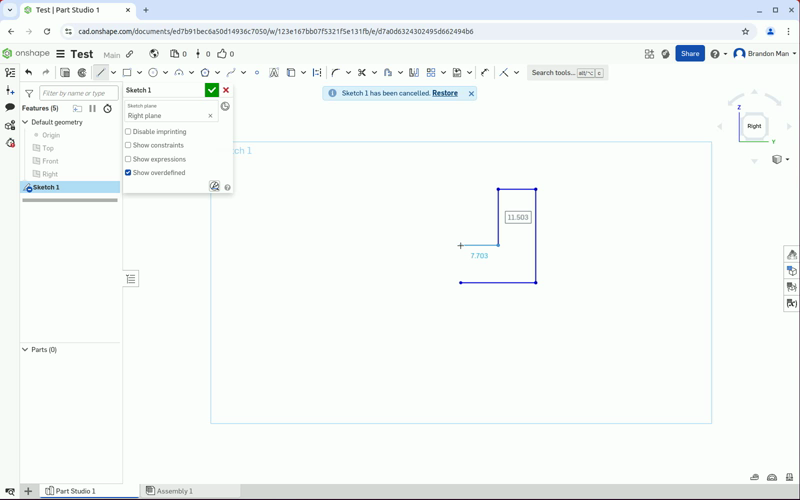
key_up(shift)
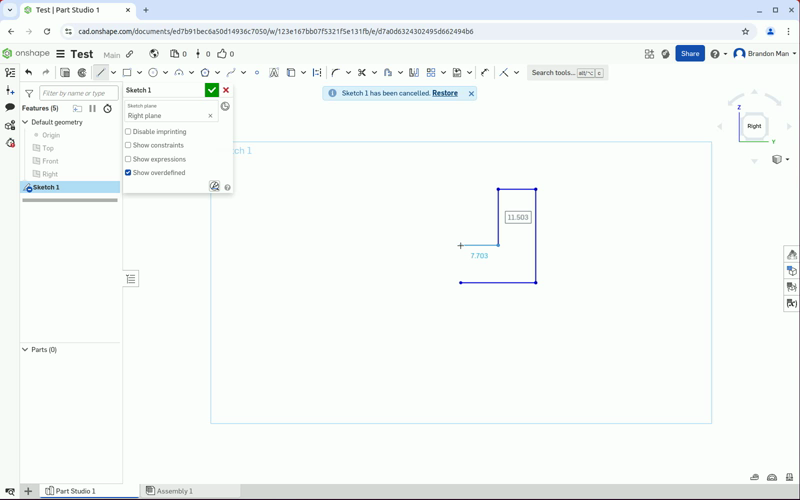
mouse_move(490, 245)
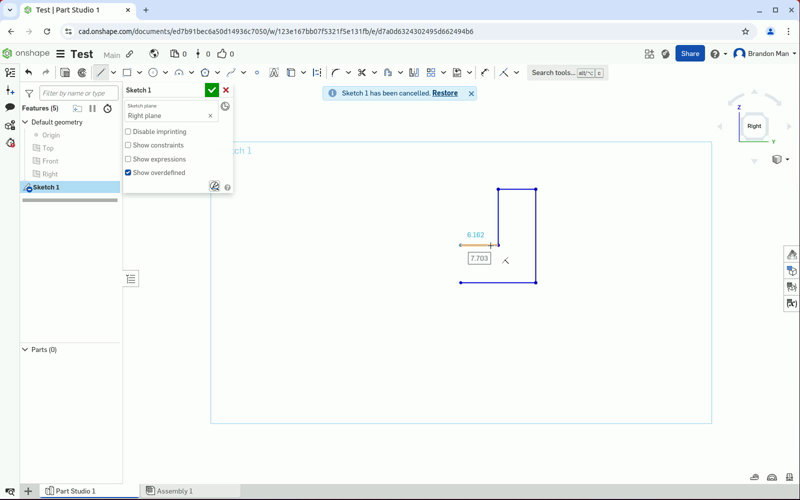
key_down(shift)
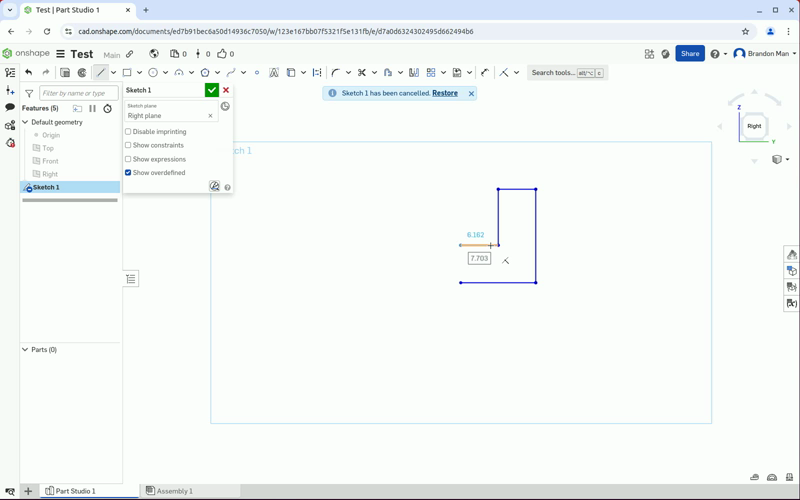
mouse_move(460, 282)
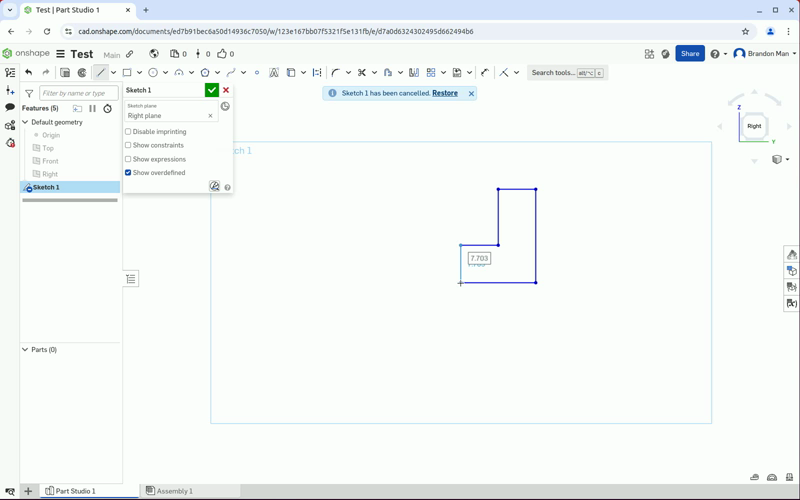
key_up(shift)
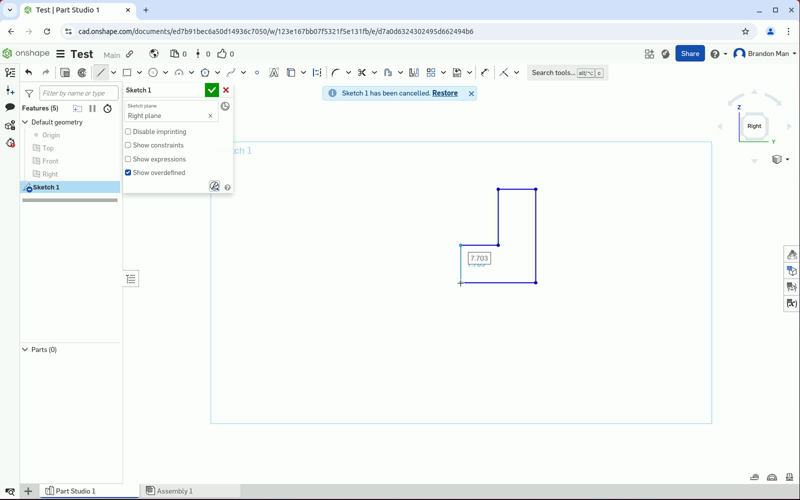
click(460, 282)
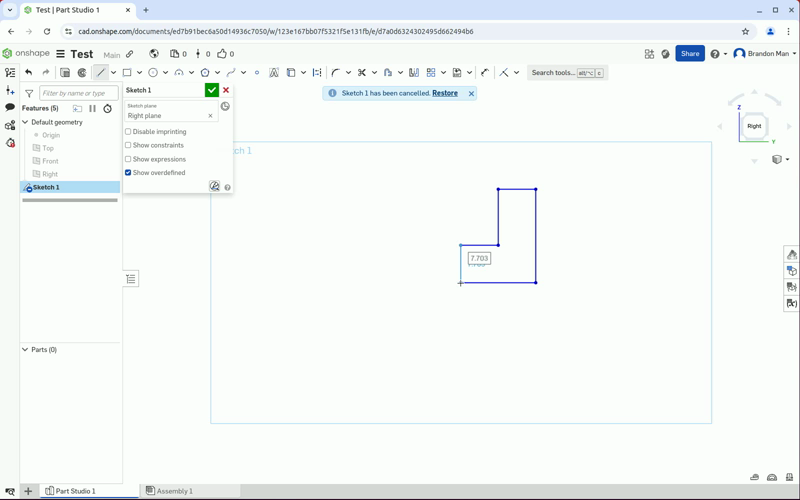
key(esc)
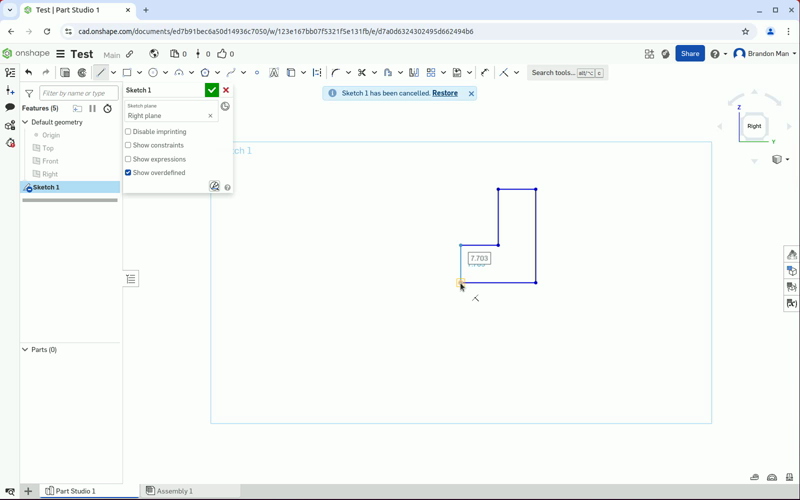
mouse_move(513, 255)
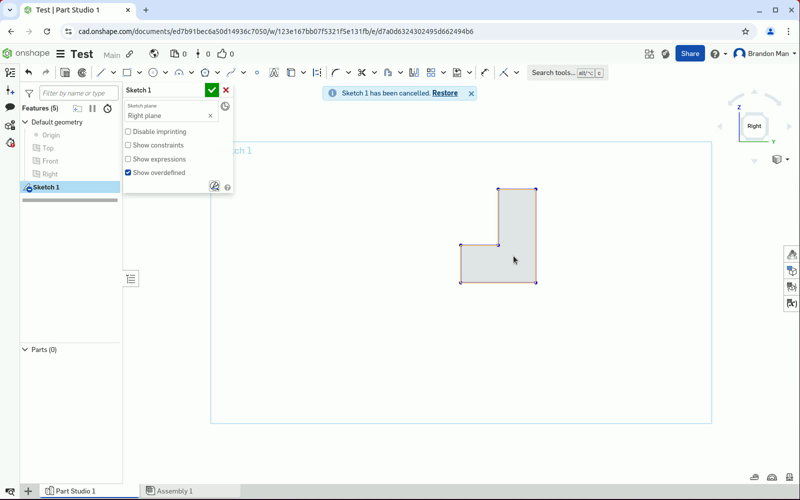
click(513, 255)
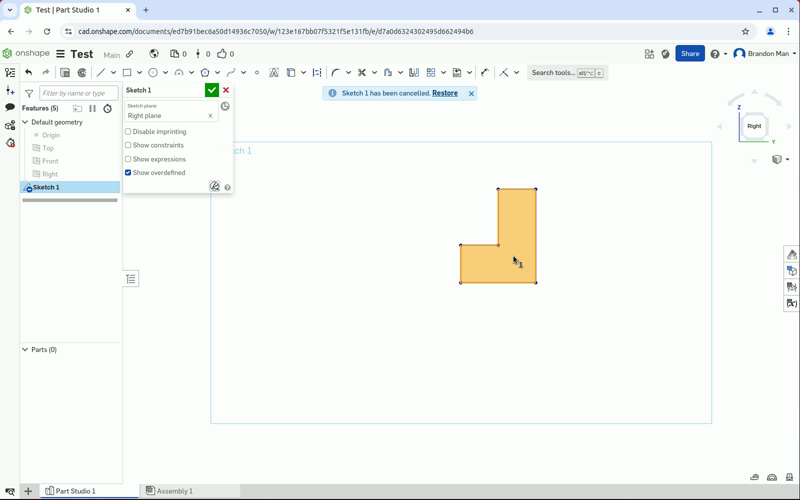
mouse_move(73, 352)
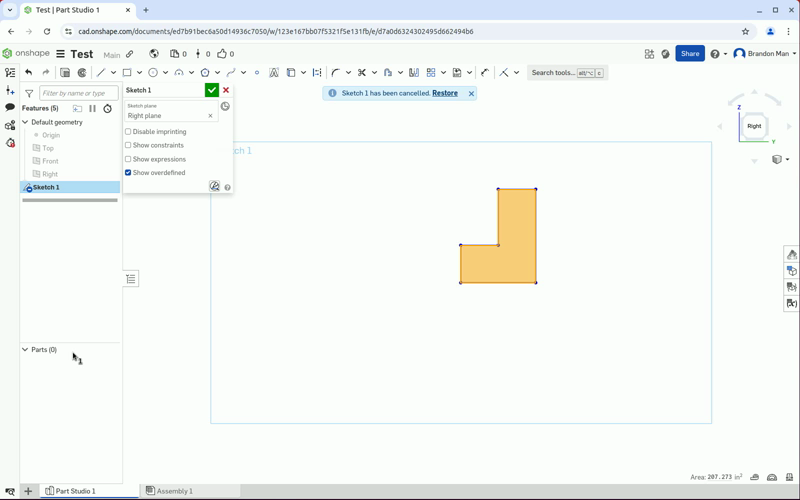
key(shift+y)
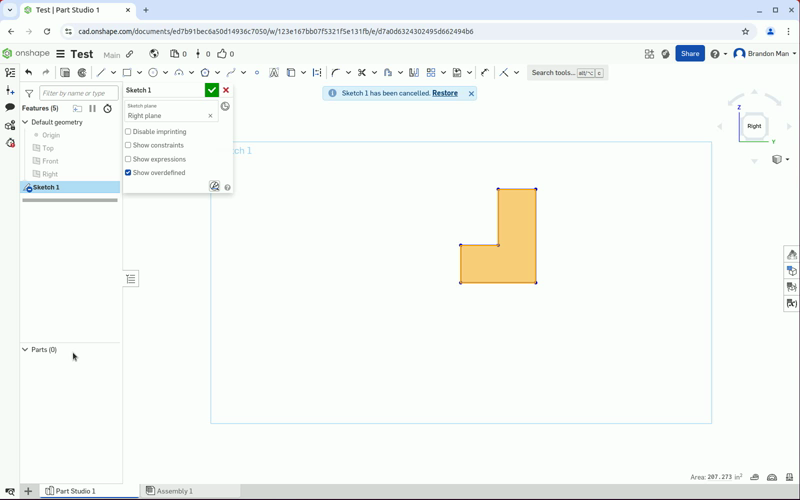
key(shift+e)
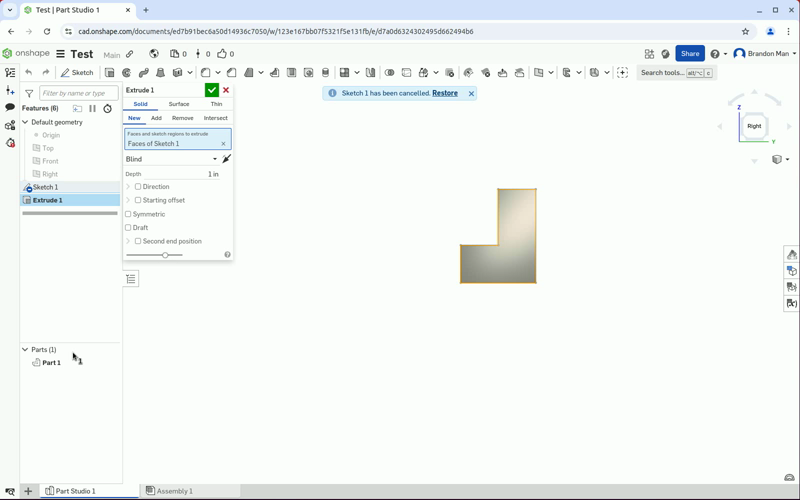
mouse_move(143, 106)
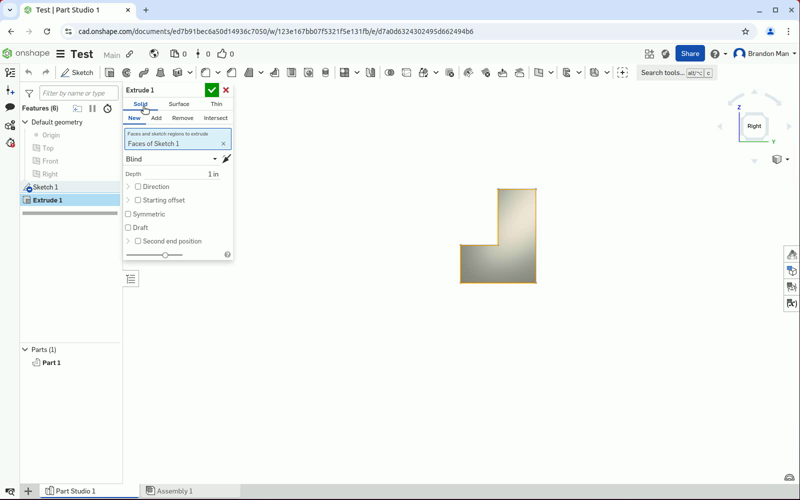
click(143, 106)
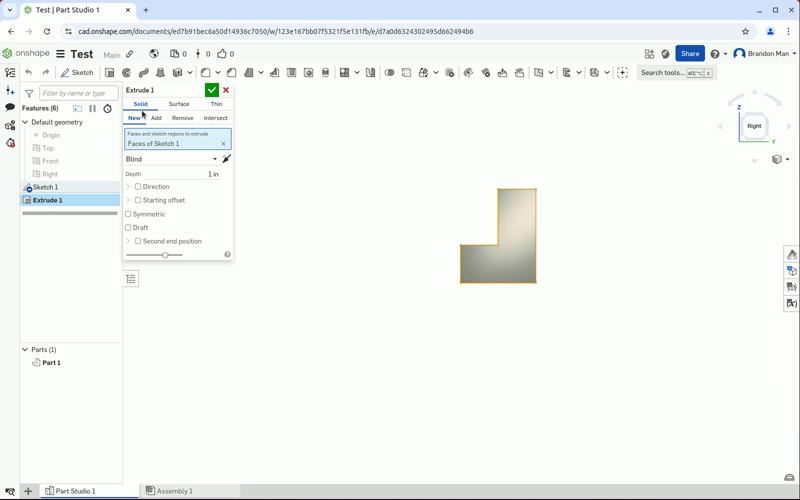
mouse_move(137, 120)
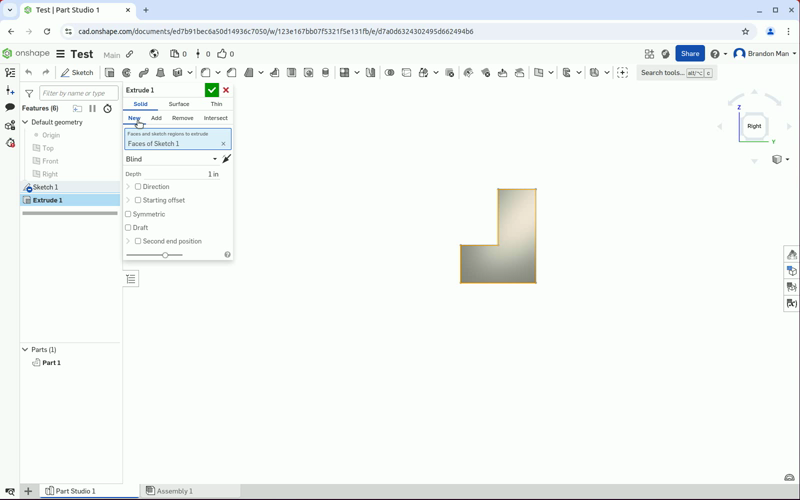
click(137, 120)
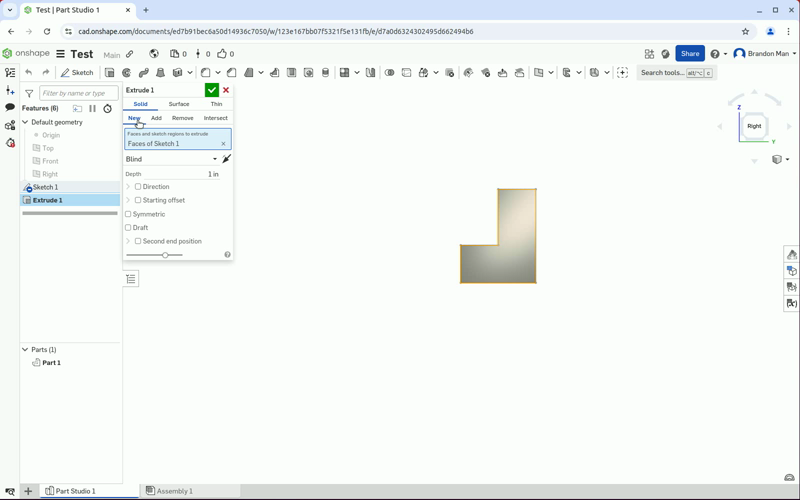
key(tab, 4)
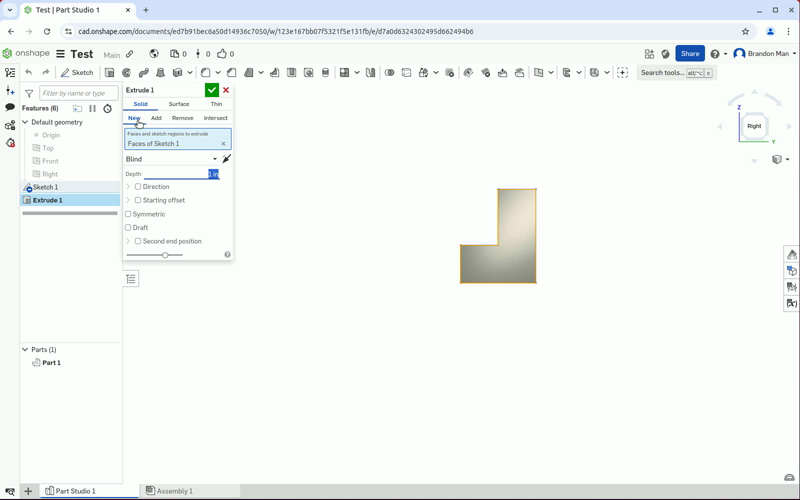
text(23.108)
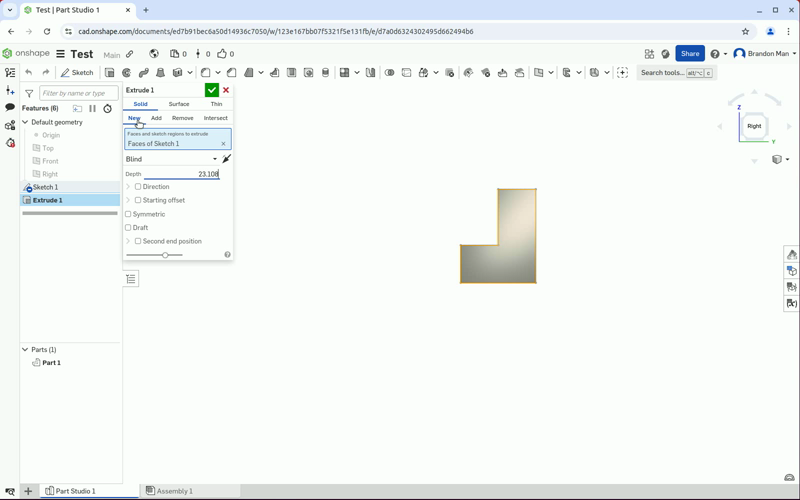
key(enter)
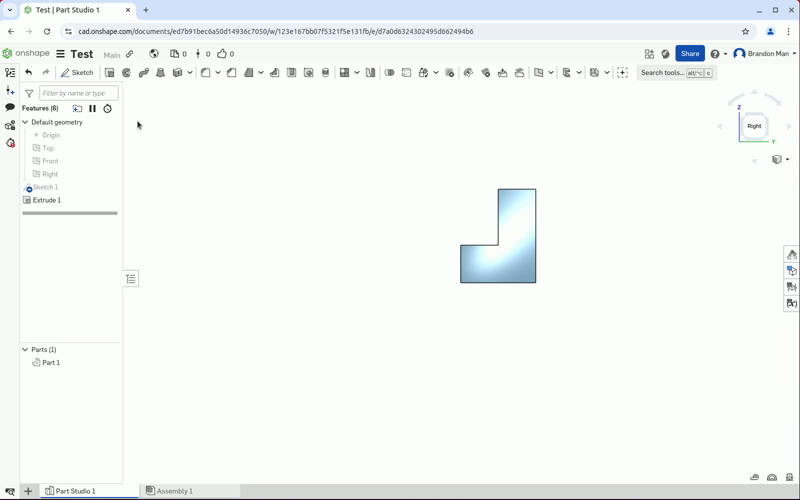
key(shift+h)
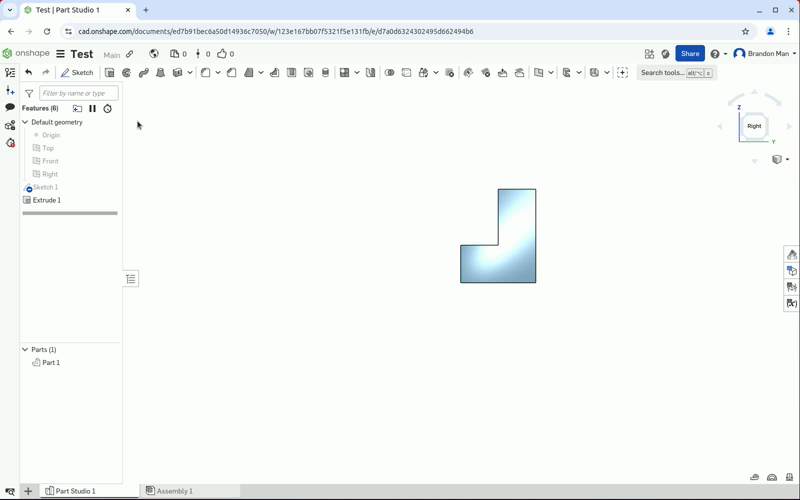
key(shift+h)
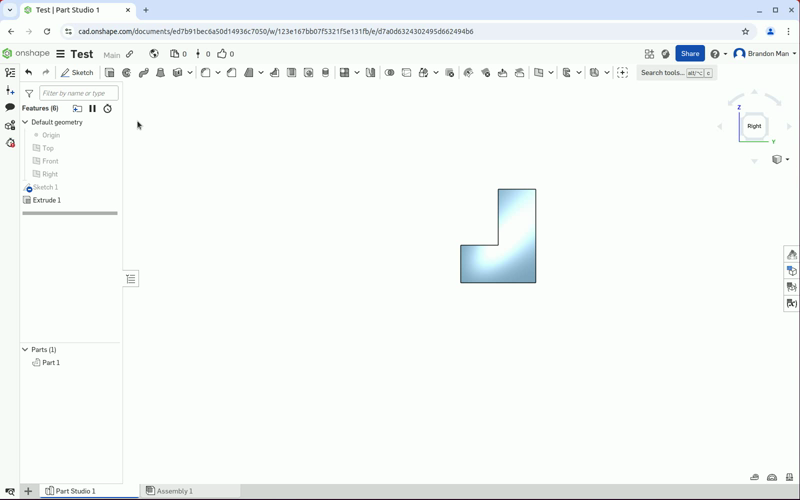
mouse_move(73, 189)
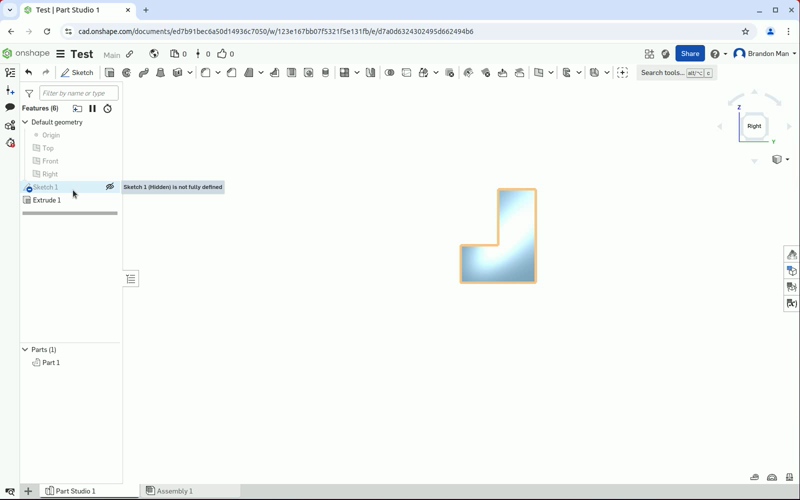
click(73, 189)
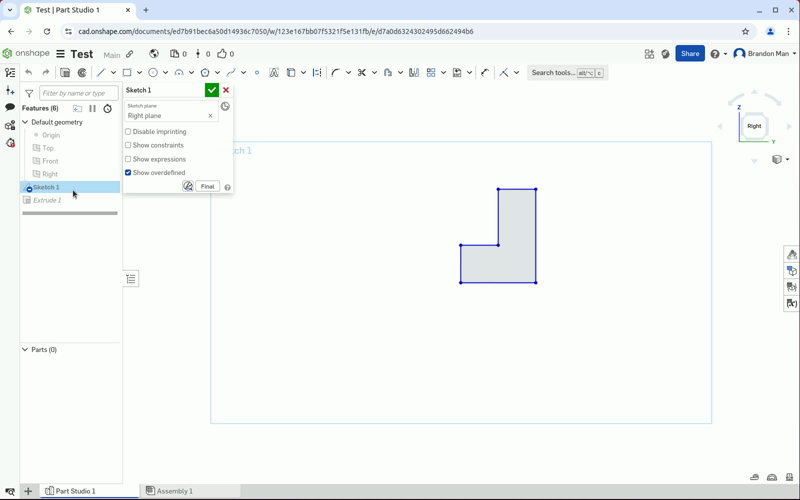
mouse_move(229, 92)
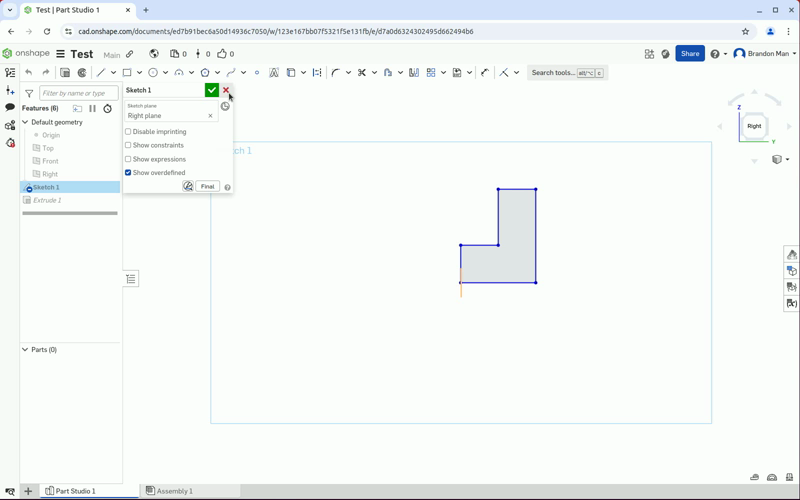
click(229, 92)
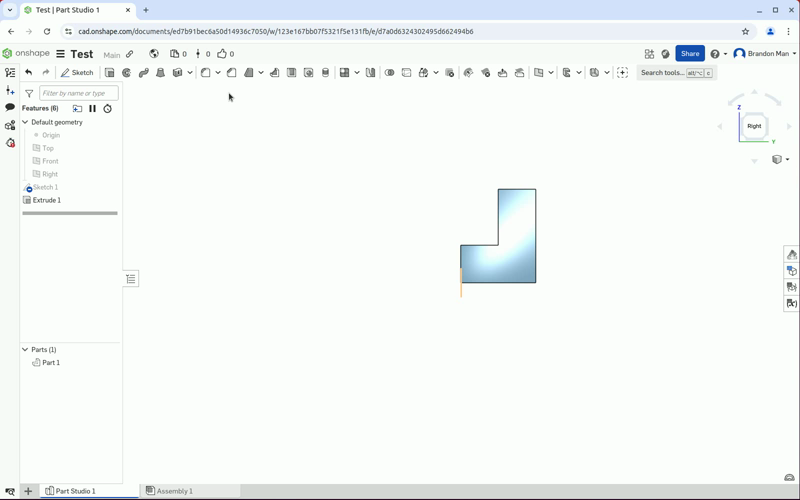
mouse_move(73, 352)
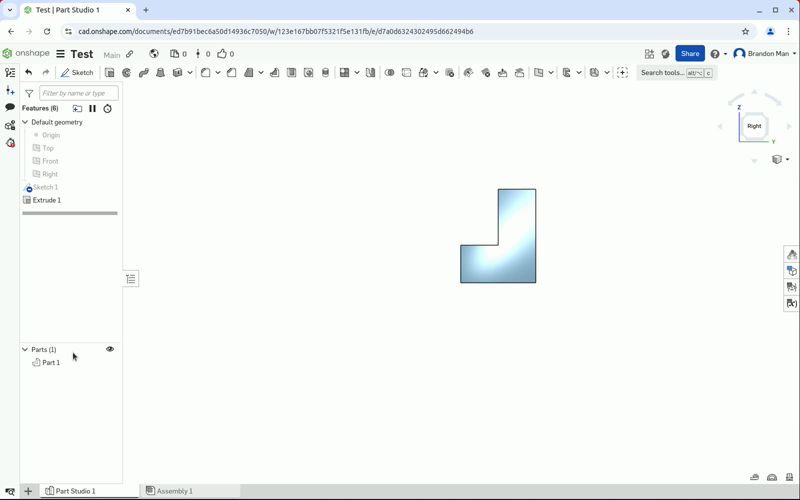
key(y)
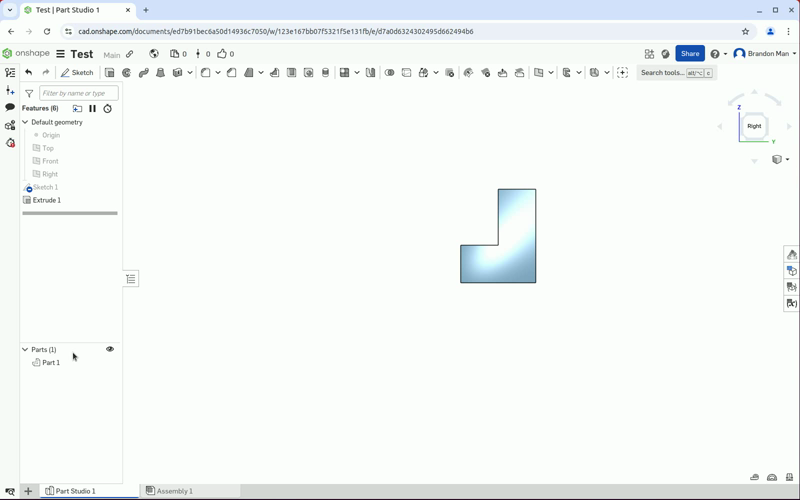
key(shift+p)
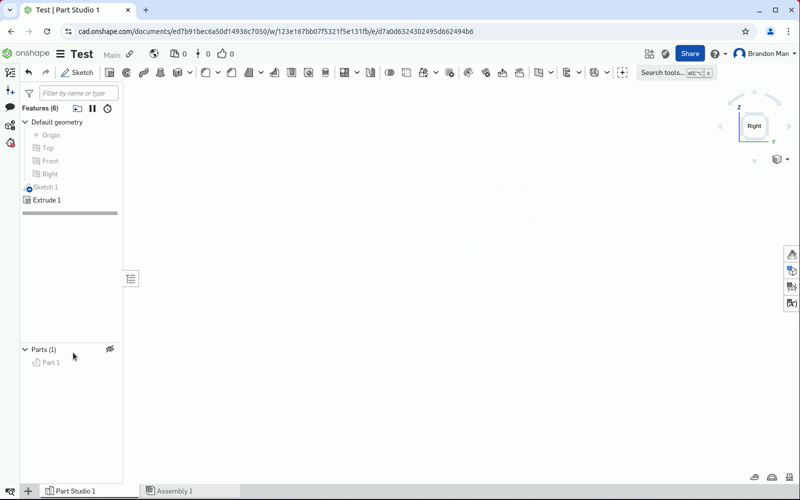
key(space)
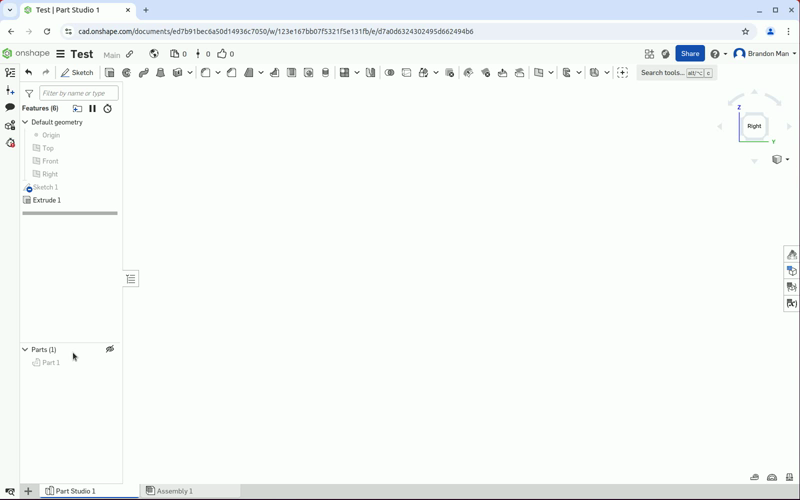
key_down(shift)
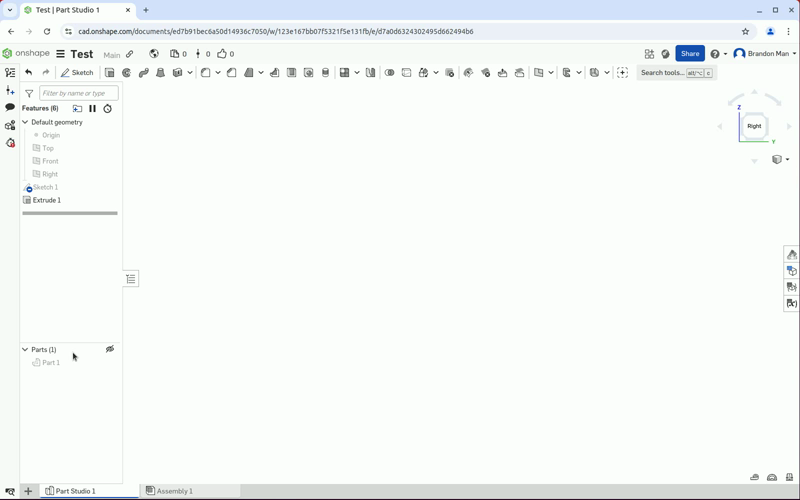
key(right)
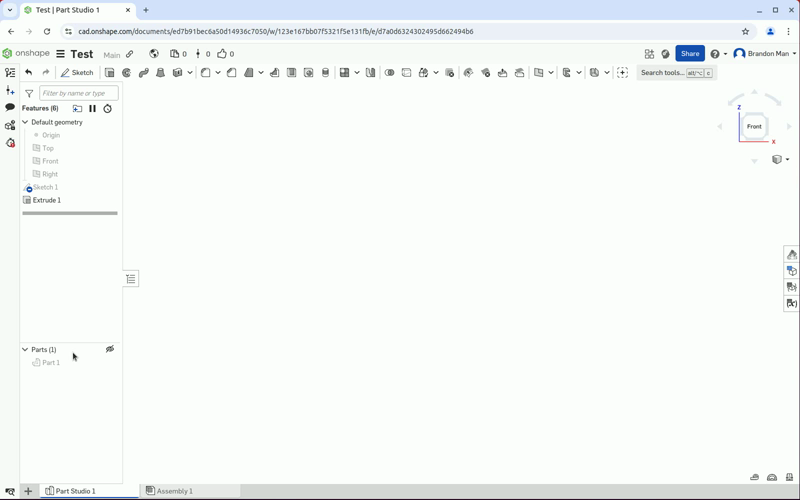
key_up(shift)
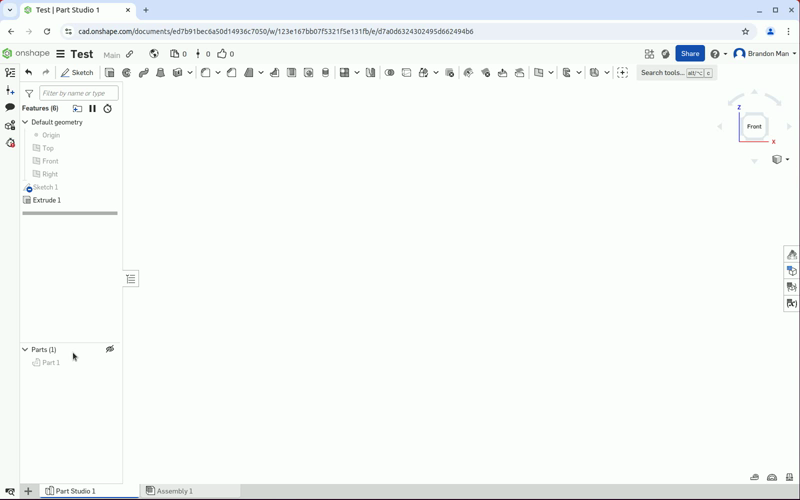
key(space)
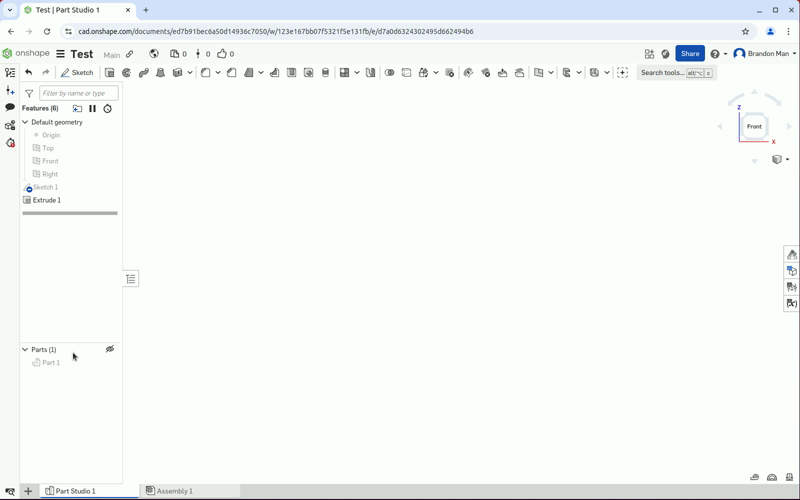
key_down(shift)
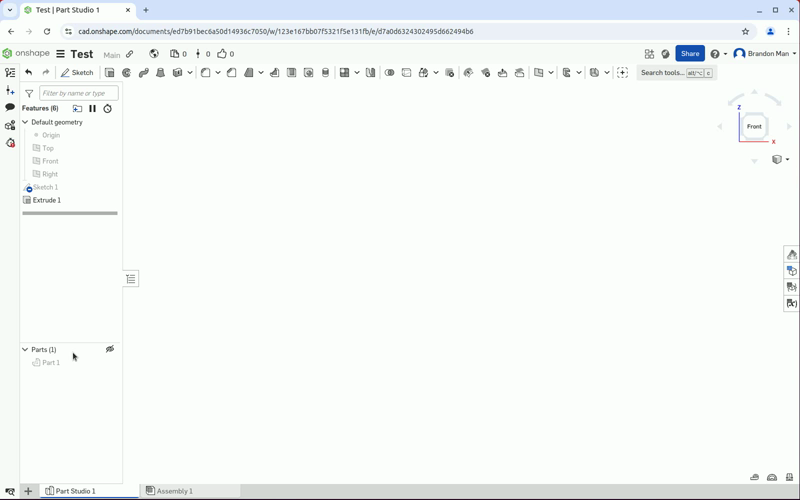
key(down)
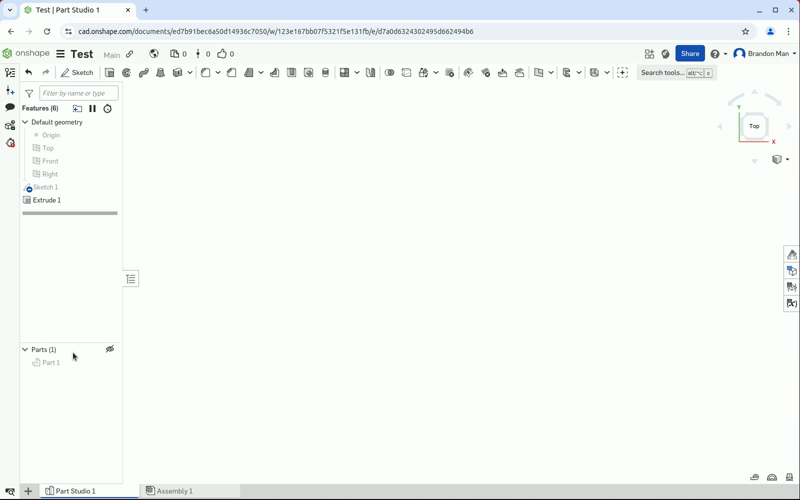
key_up(shift)
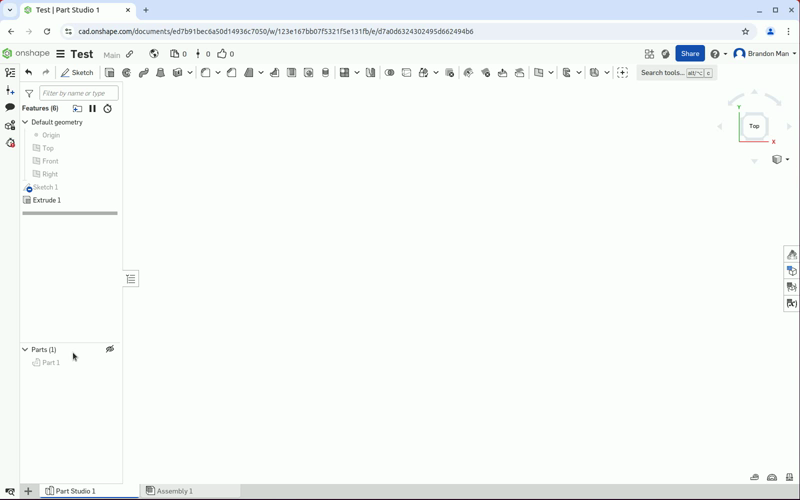
mouse_move(73, 352)
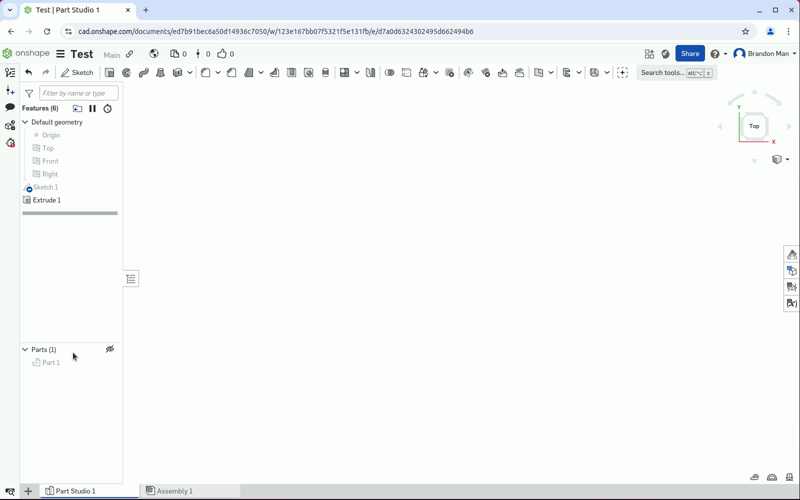
key(shift+y)
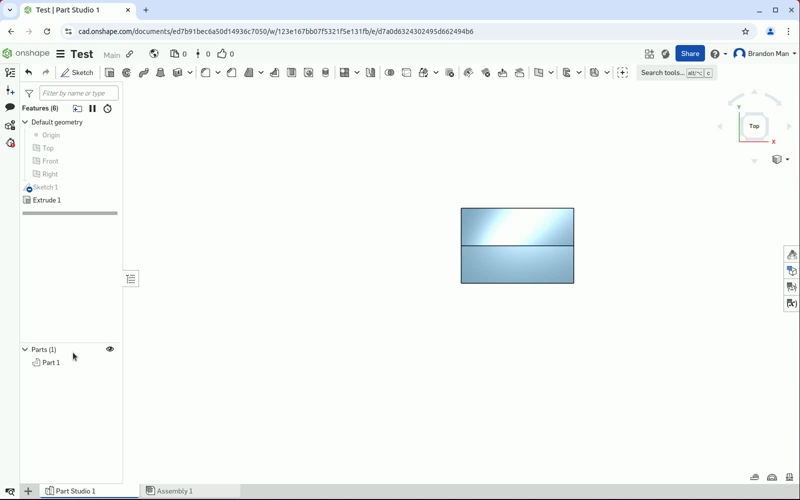
mouse_move(541, 75)
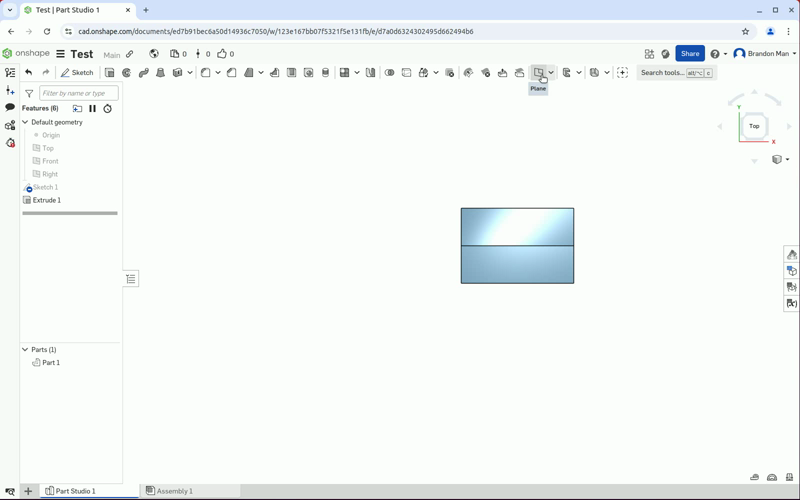
click(541, 75)
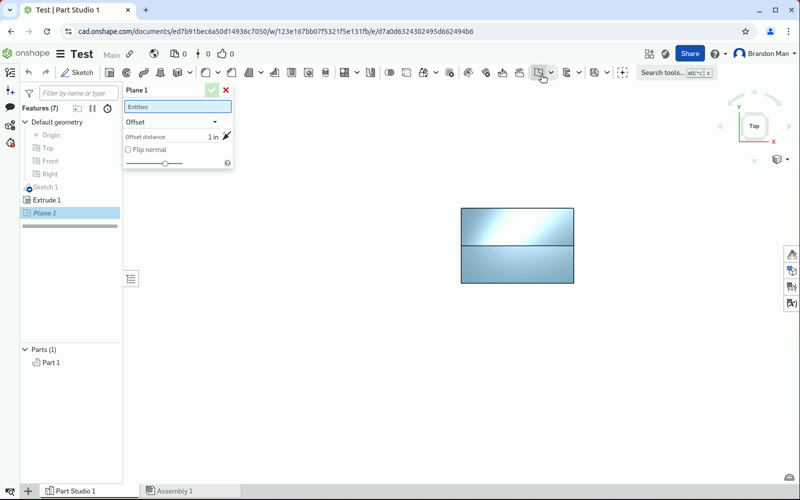
mouse_move(73, 150)
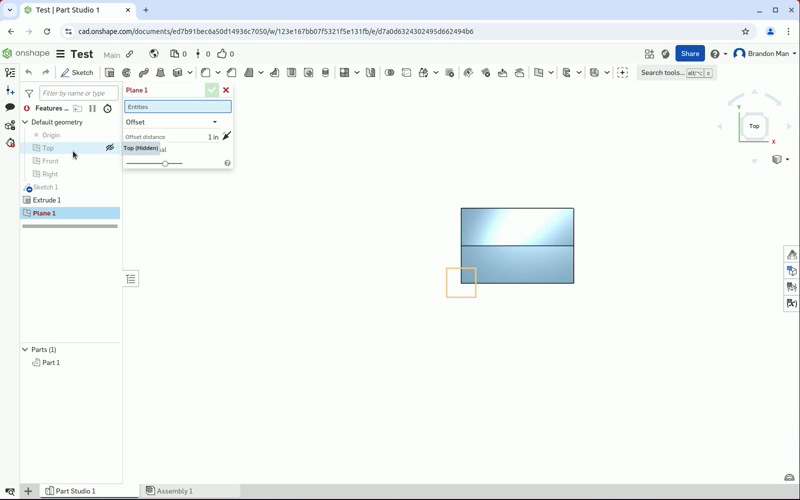
click(73, 150)
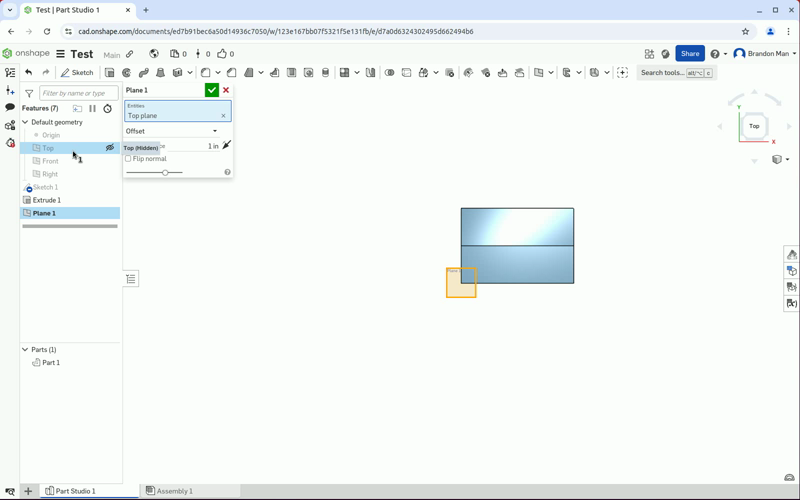
key(tab, 2)
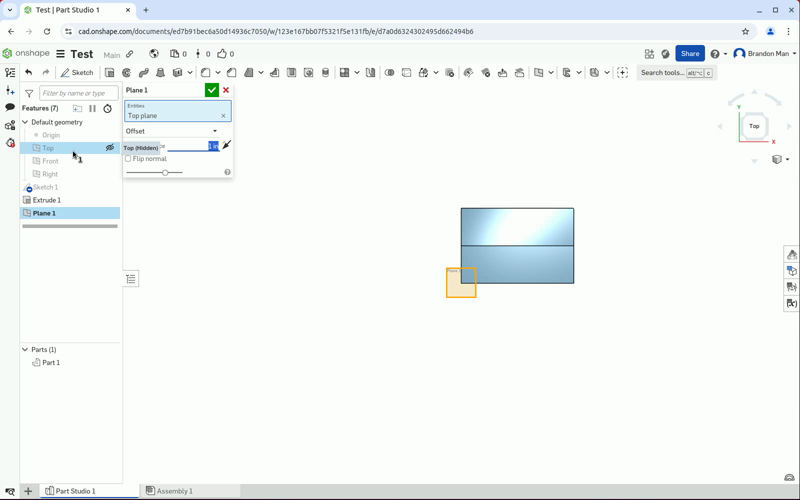
text(19.257)
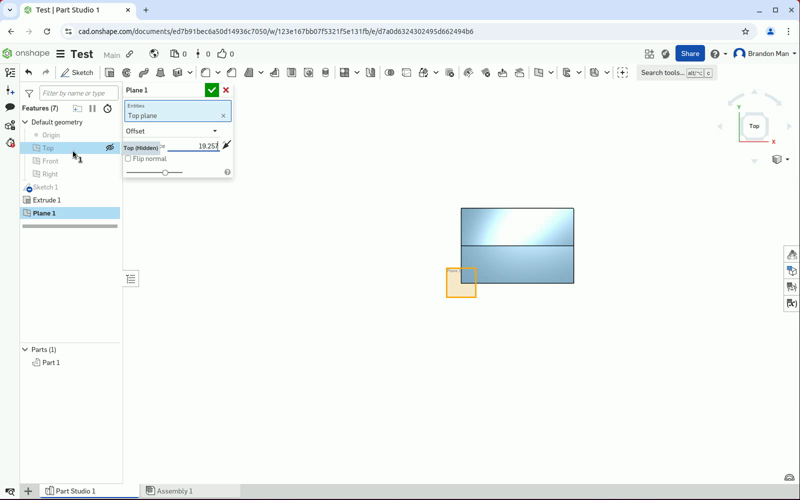
key(enter, 2)
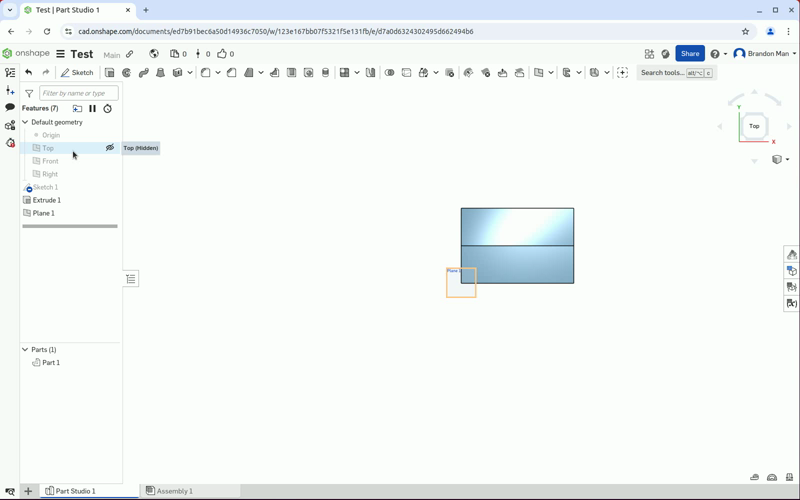
key(shift+s)
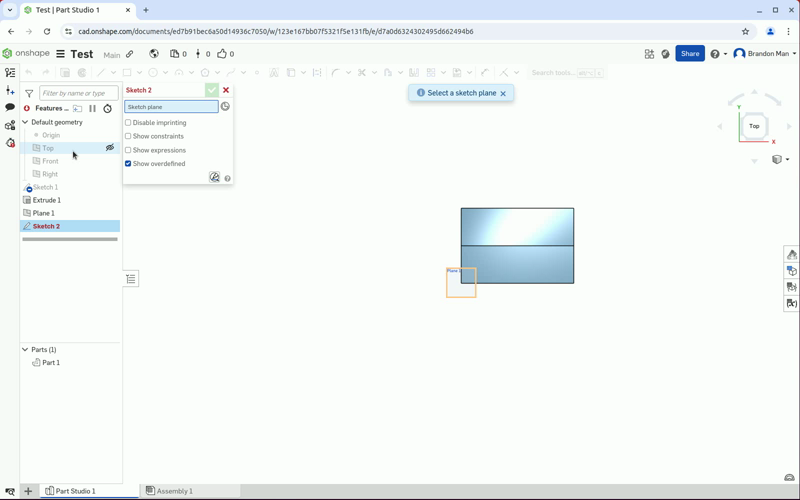
mouse_move(73, 215)
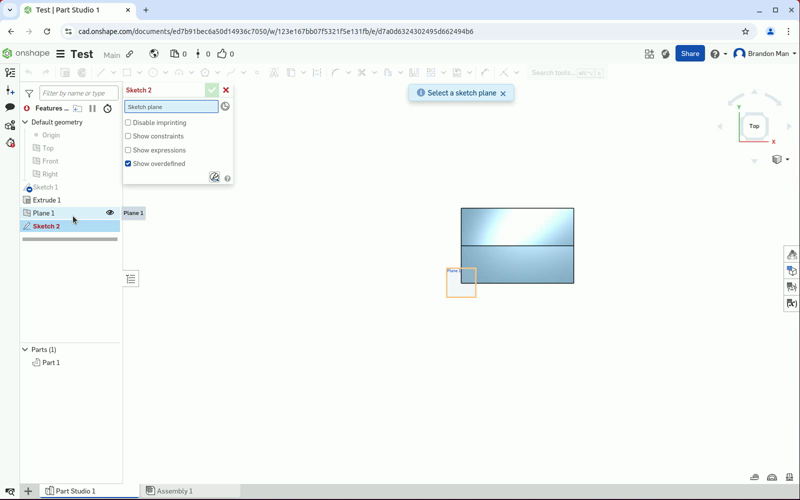
click(73, 215)
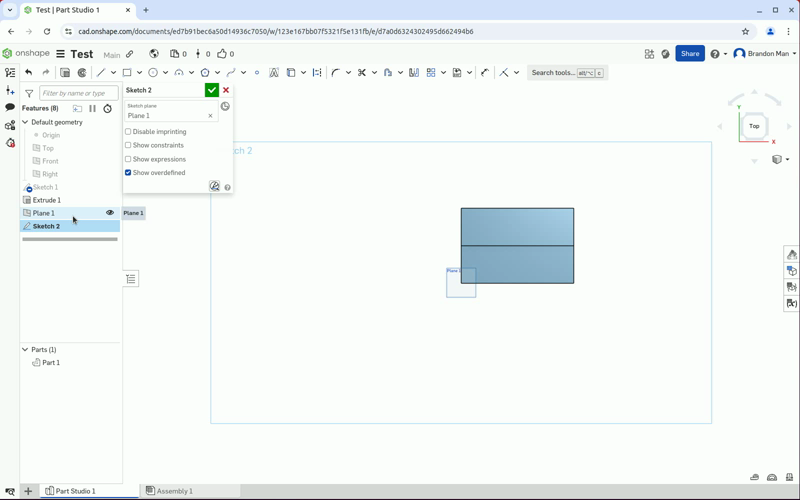
mouse_move(73, 352)
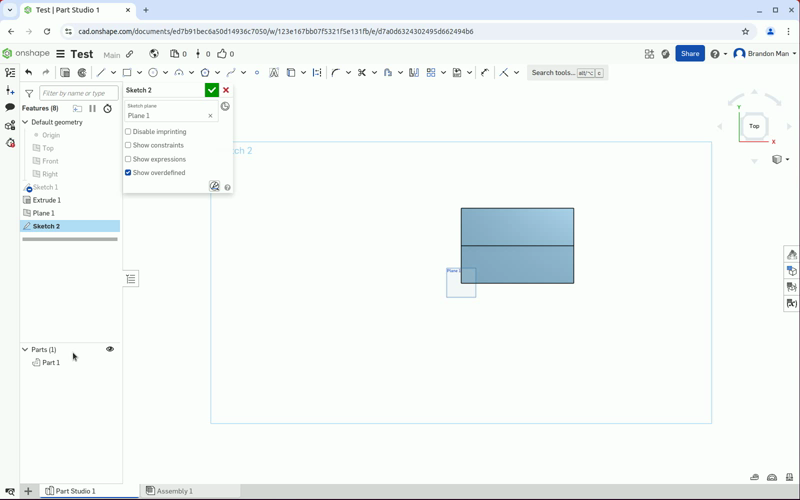
key(y)
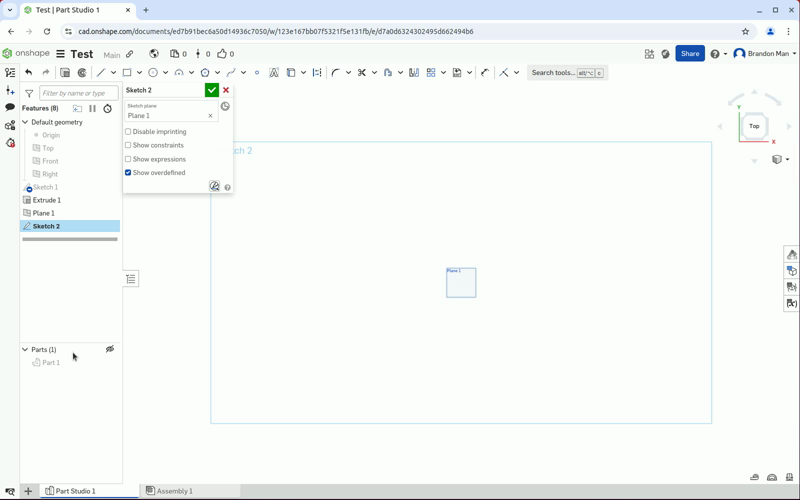
key(l)
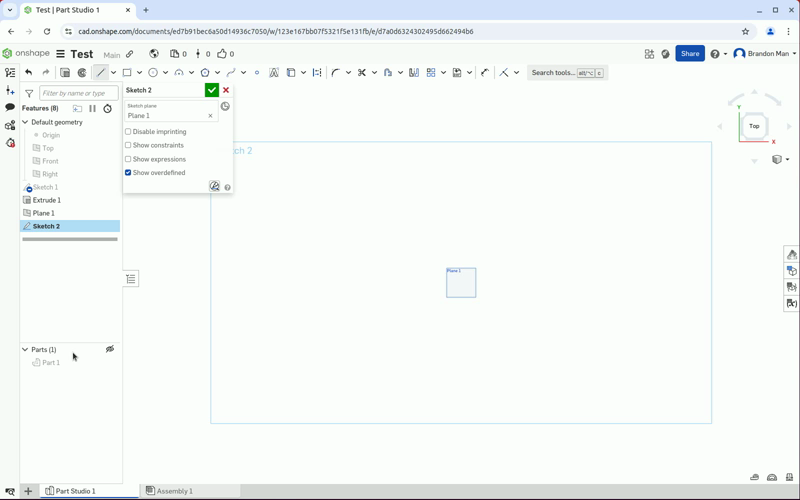
key_down(shift)
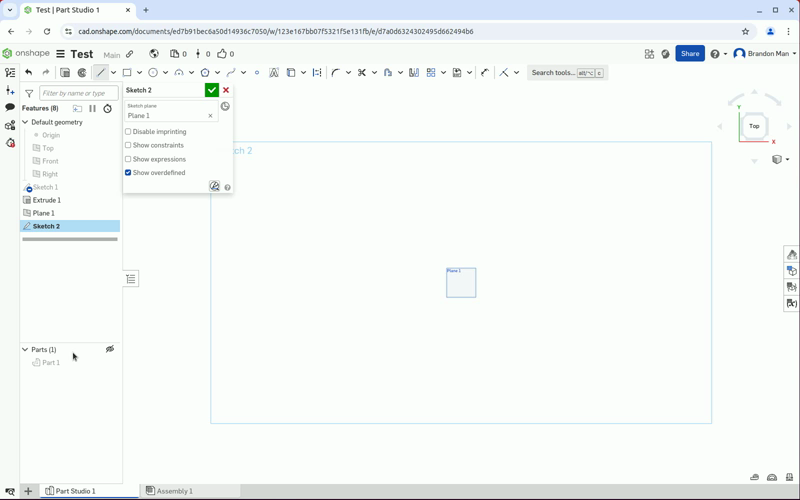
mouse_move(497, 245)
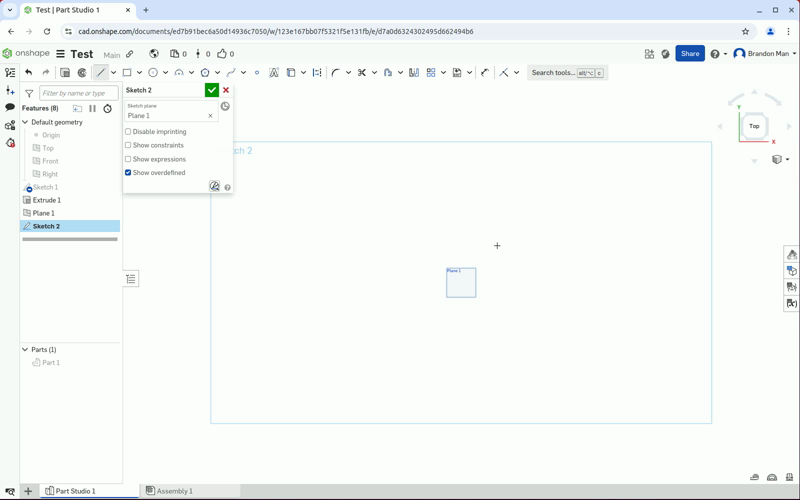
click(497, 245)
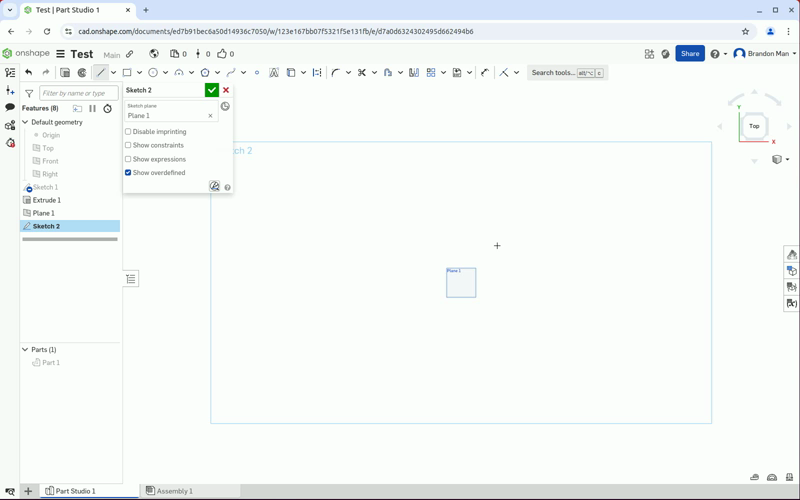
key_up(shift)
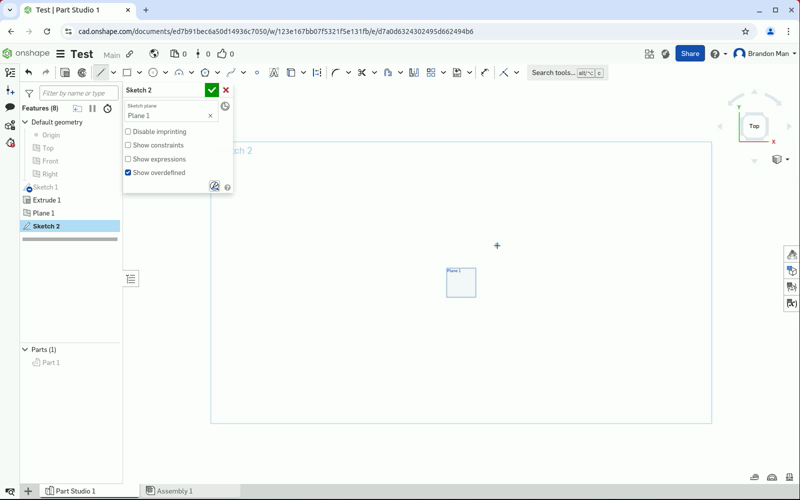
key_down(shift)
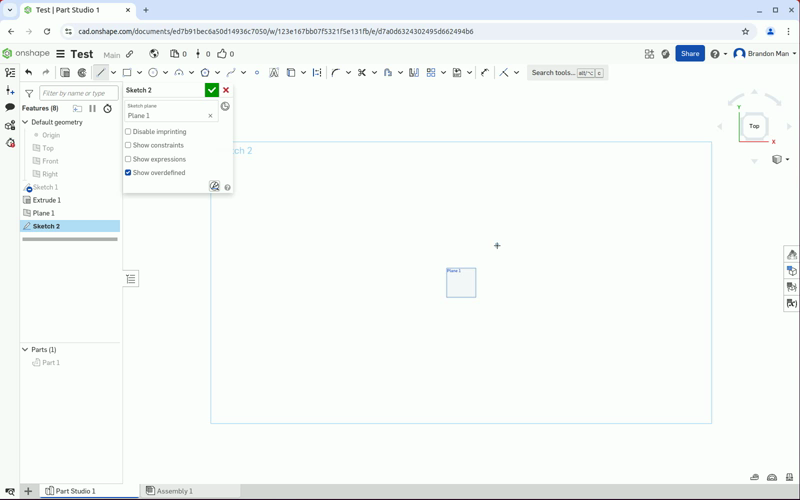
mouse_move(527, 245)
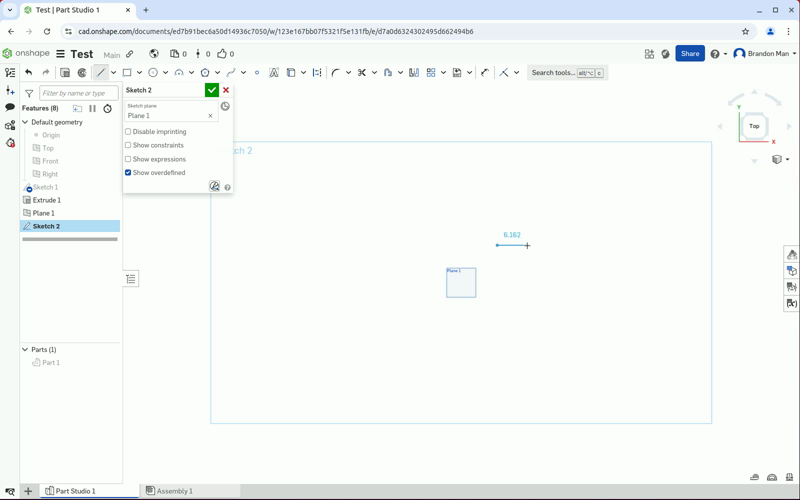
mouse_move(537, 245)
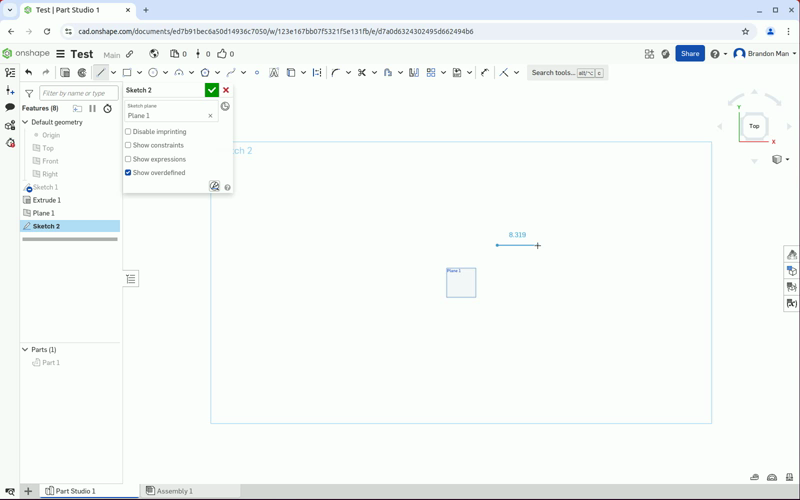
click(537, 245)
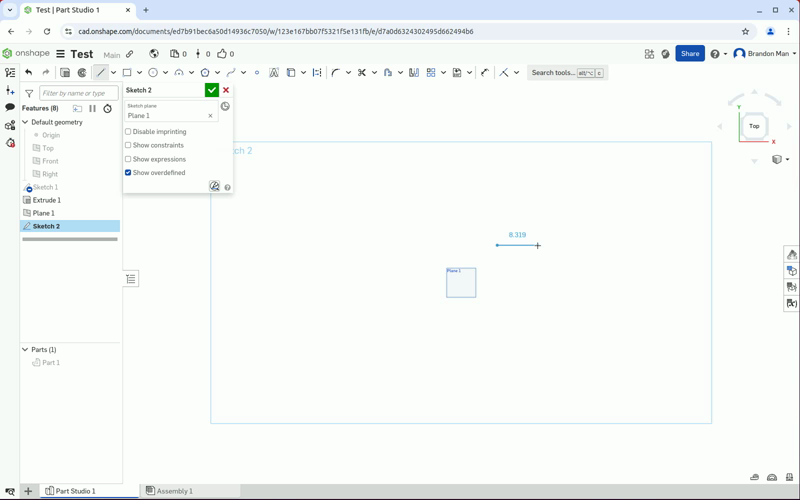
key_up(shift)
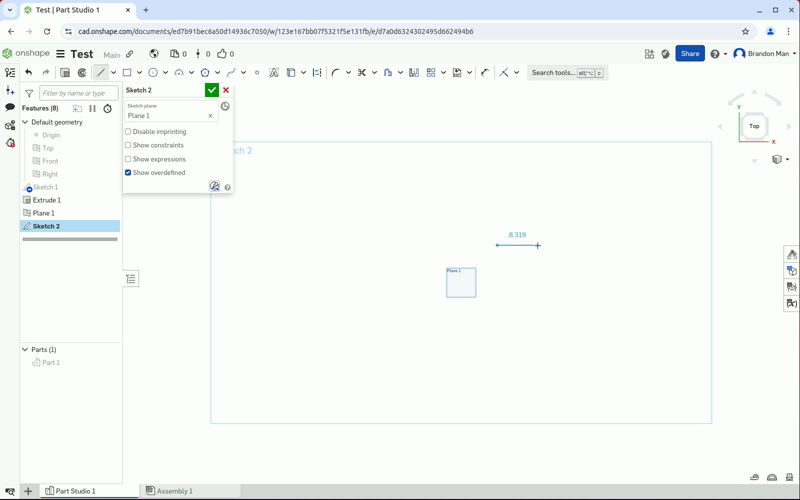
key_down(shift)
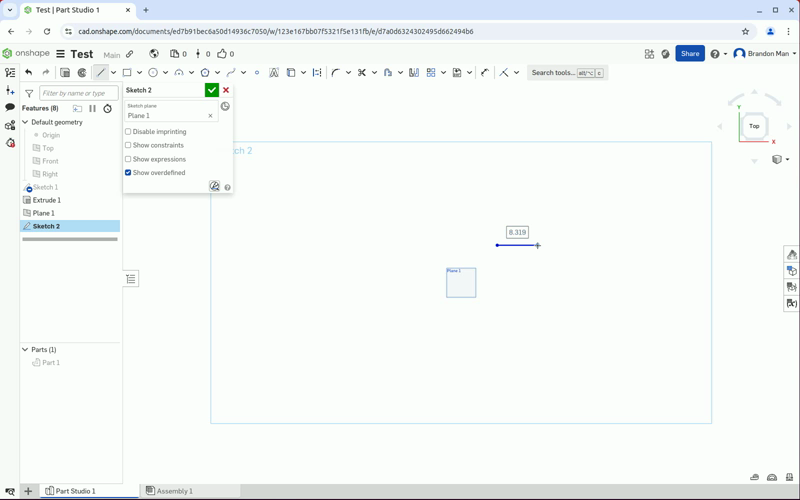
mouse_move(567, 245)
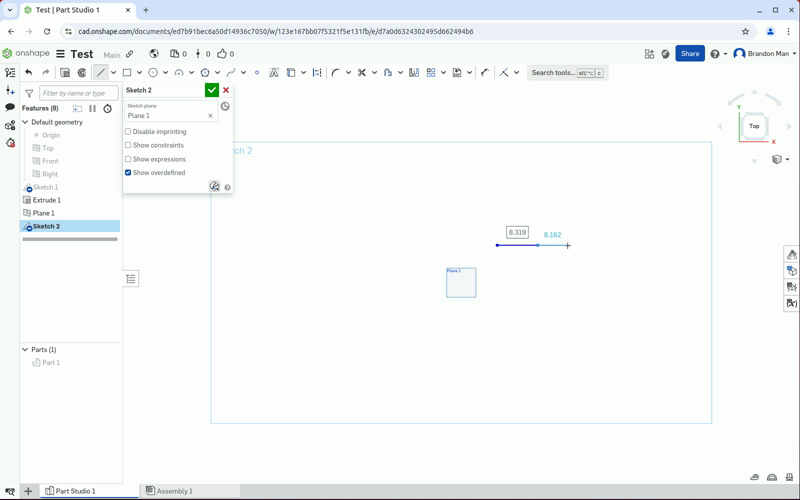
mouse_move(537, 206)
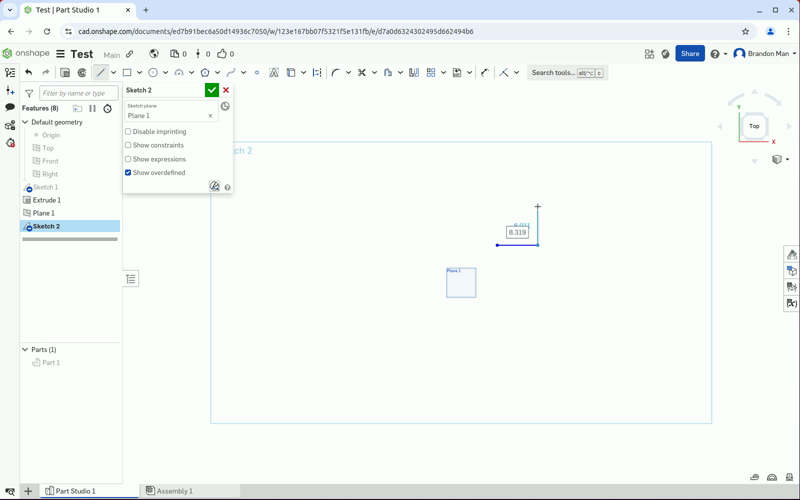
click(537, 206)
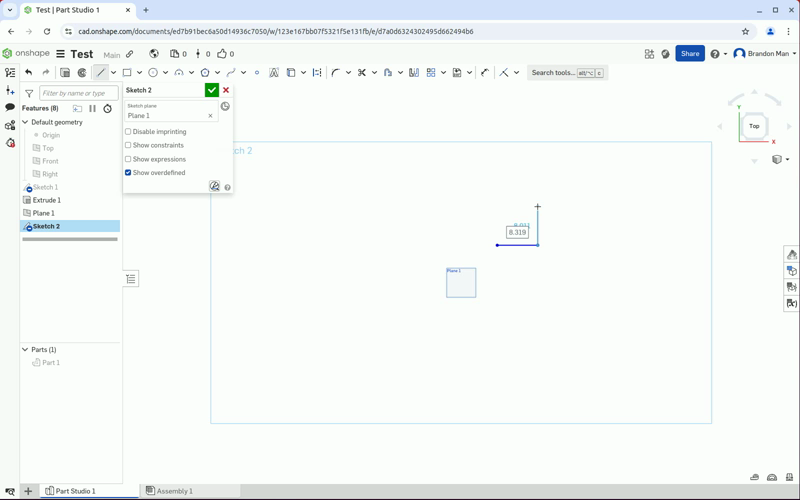
key_up(shift)
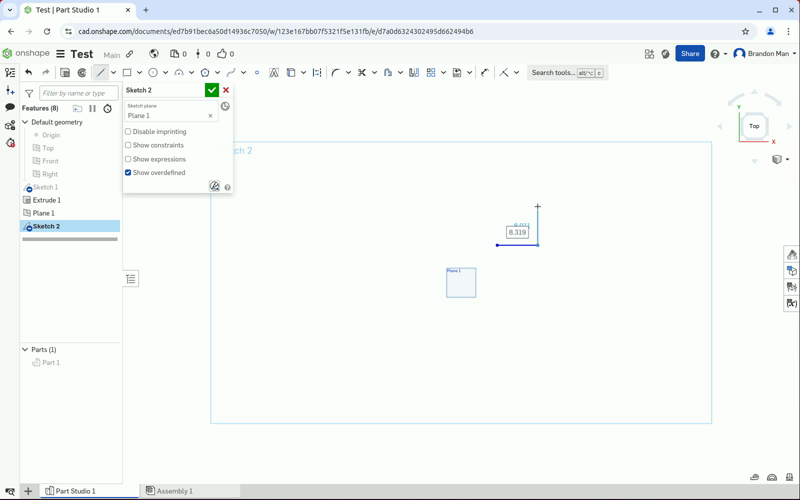
key_down(shift)
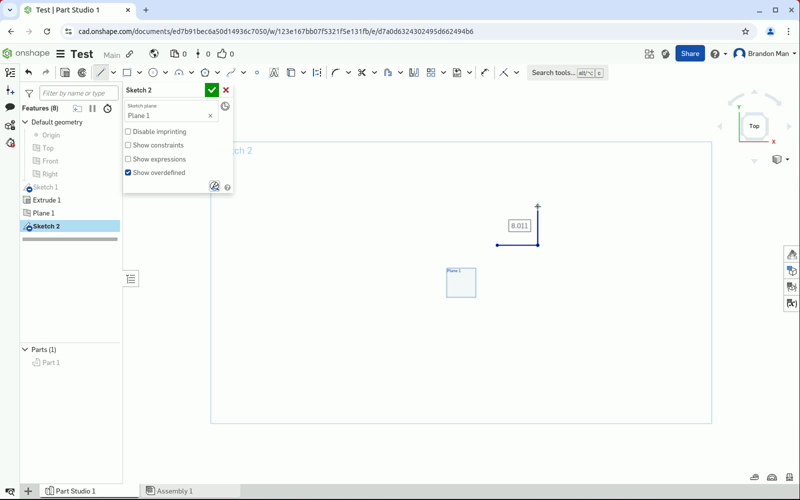
mouse_move(567, 206)
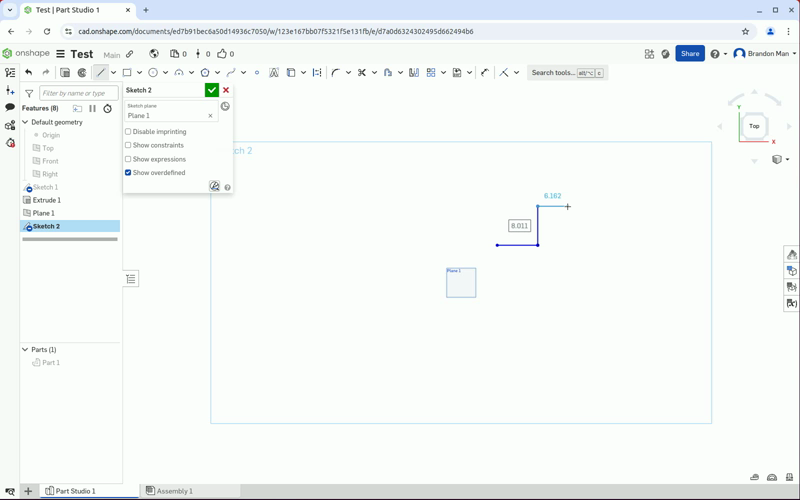
mouse_move(497, 206)
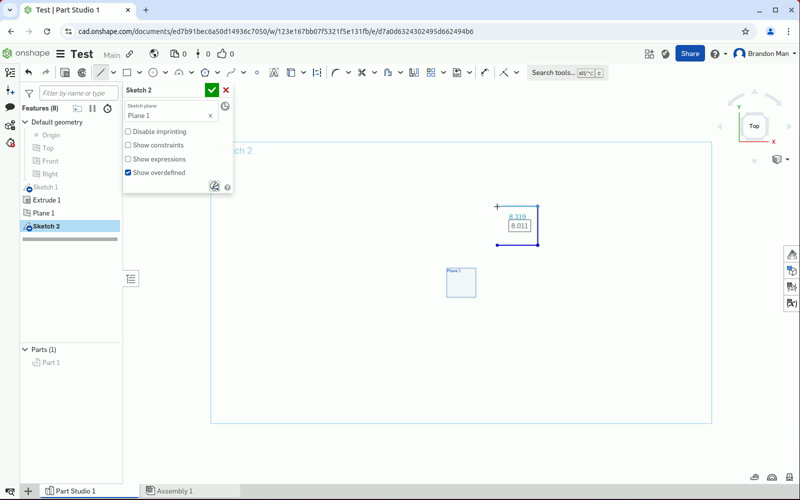
click(497, 206)
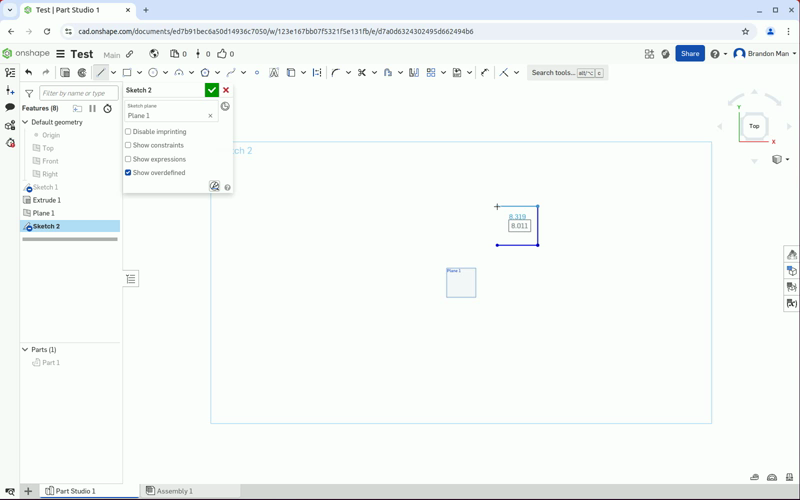
key_up(shift)
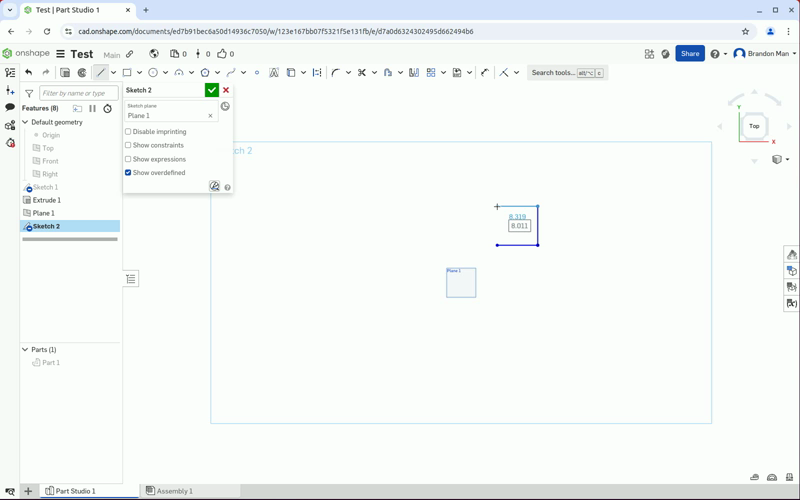
mouse_move(527, 206)
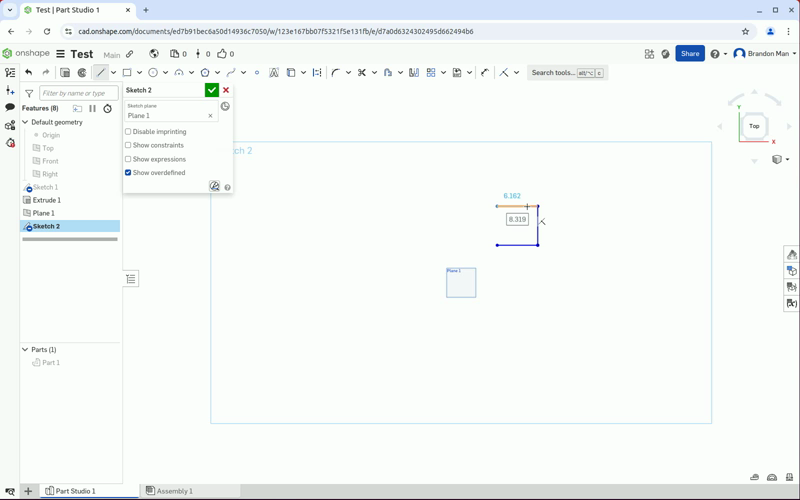
key_down(shift)
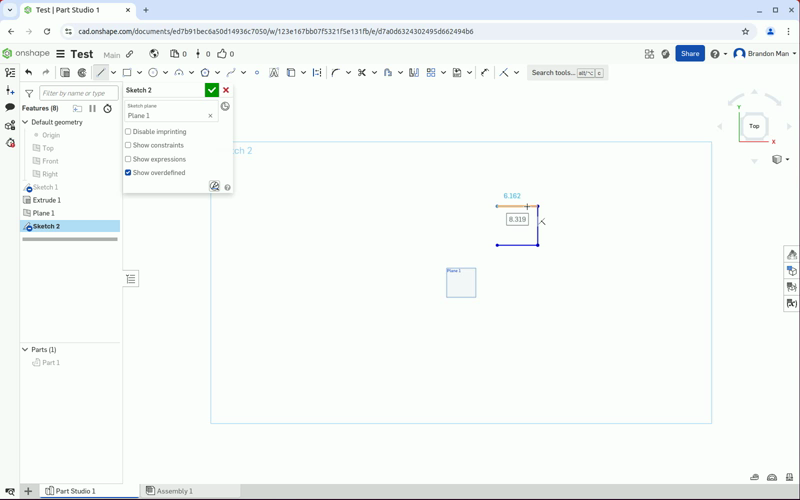
mouse_move(497, 245)
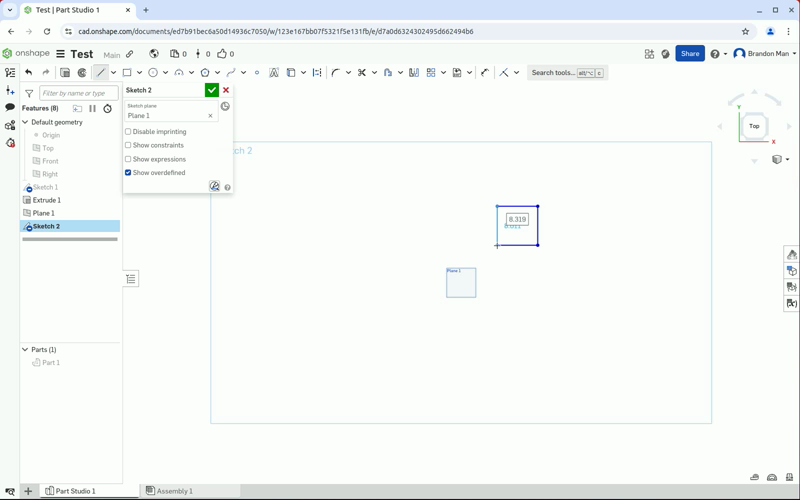
key_up(shift)
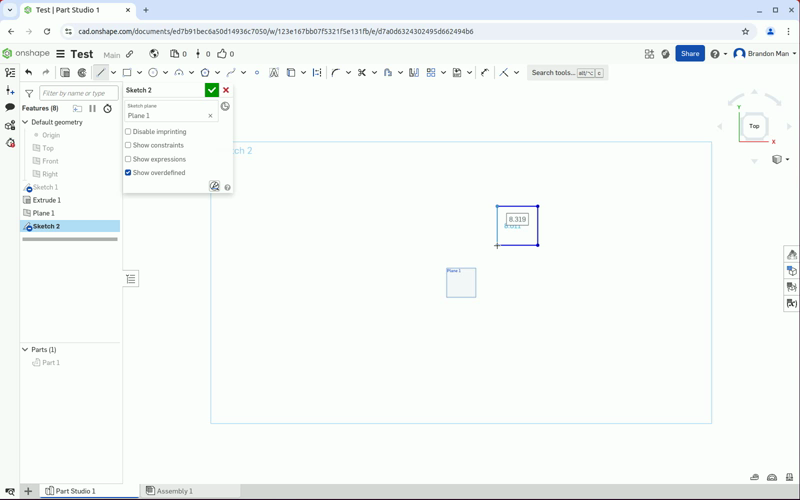
click(497, 245)
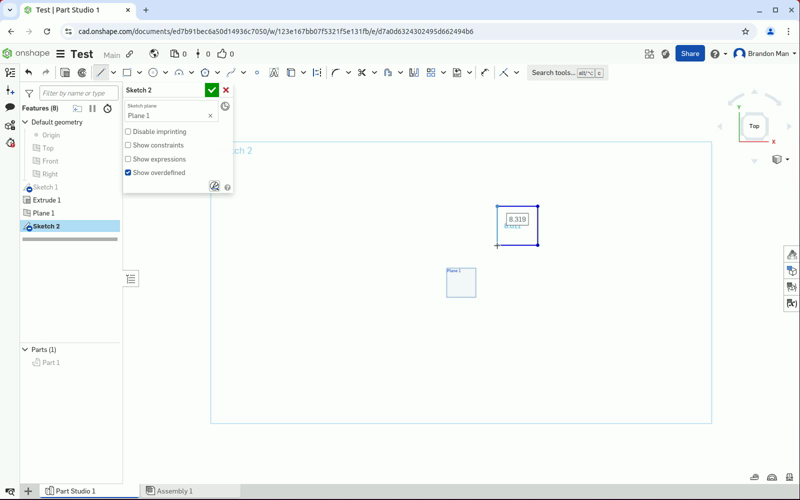
key(esc)
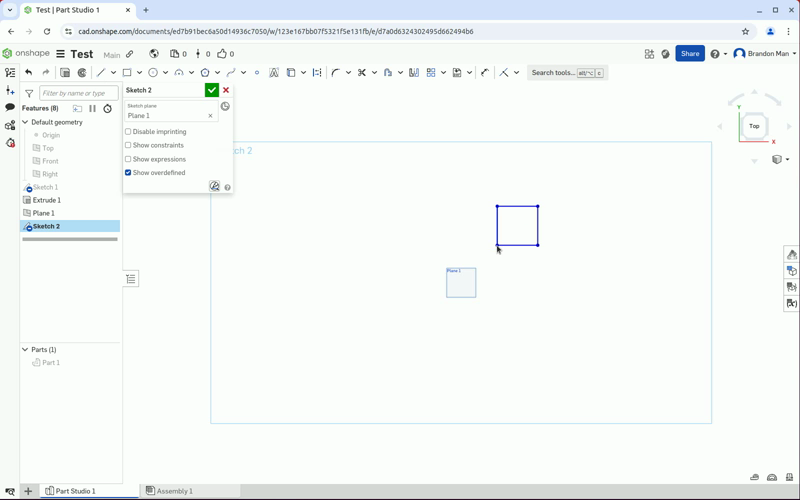
mouse_move(506, 217)
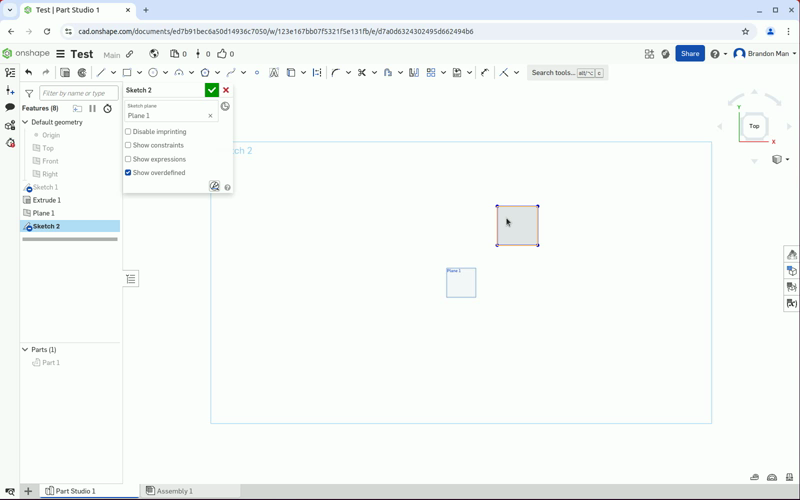
scroll(6)
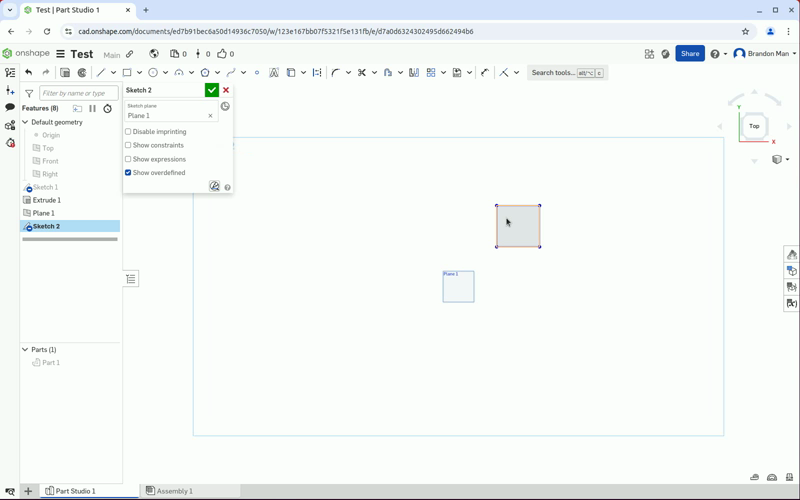
scroll(6)
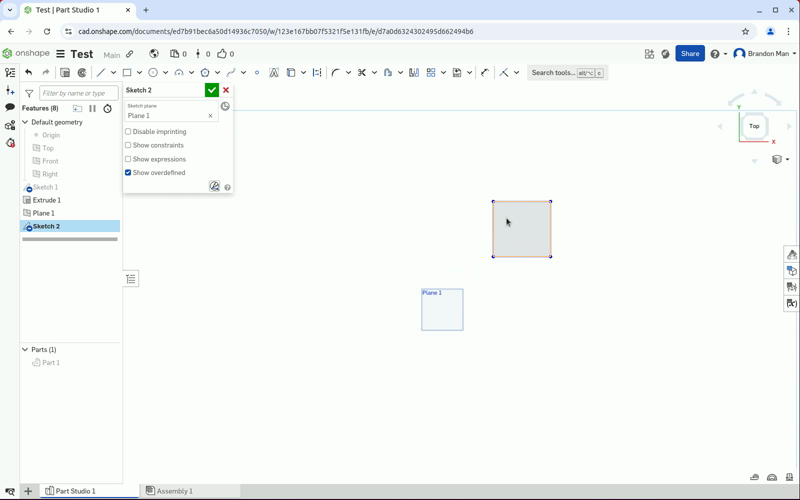
scroll(6)
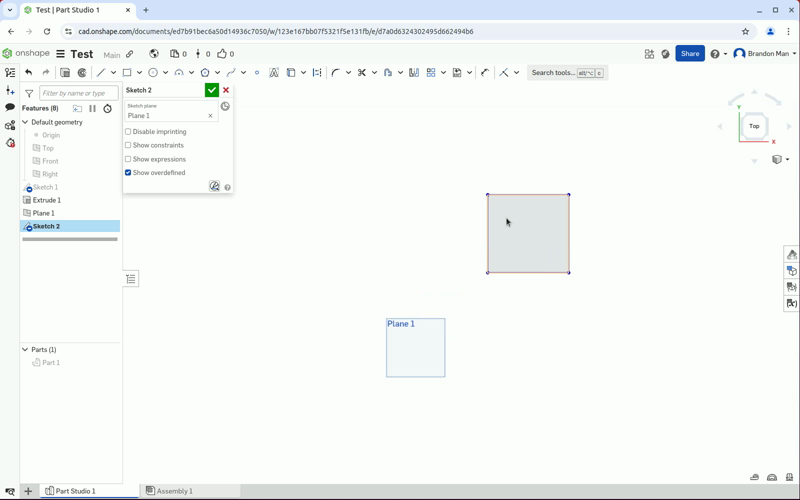
scroll(6)
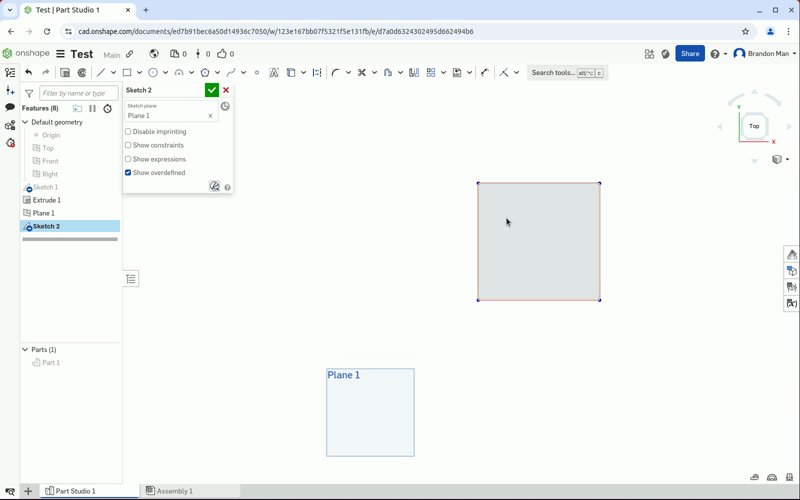
scroll(6)
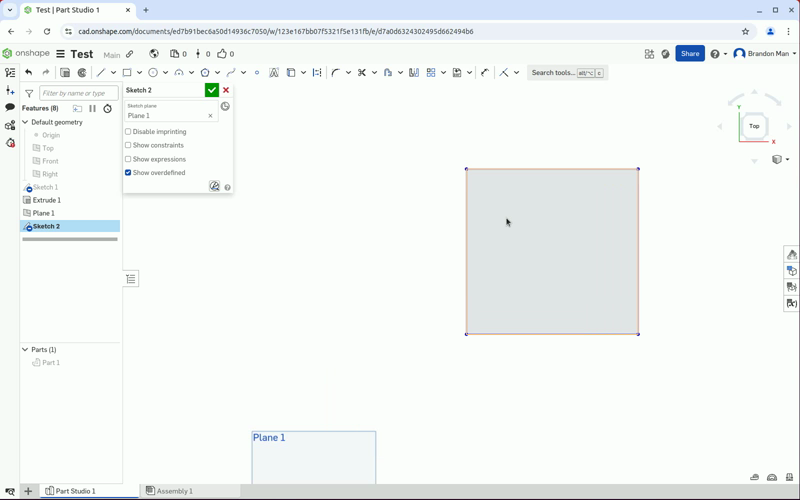
scroll(6)
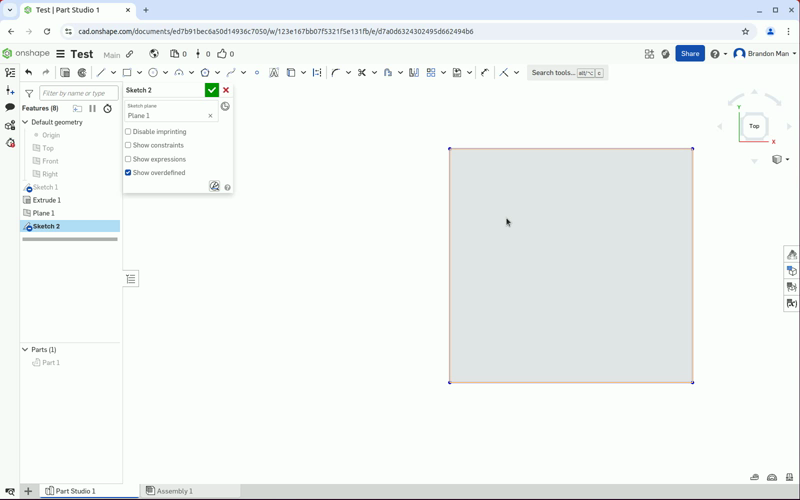
scroll(6)
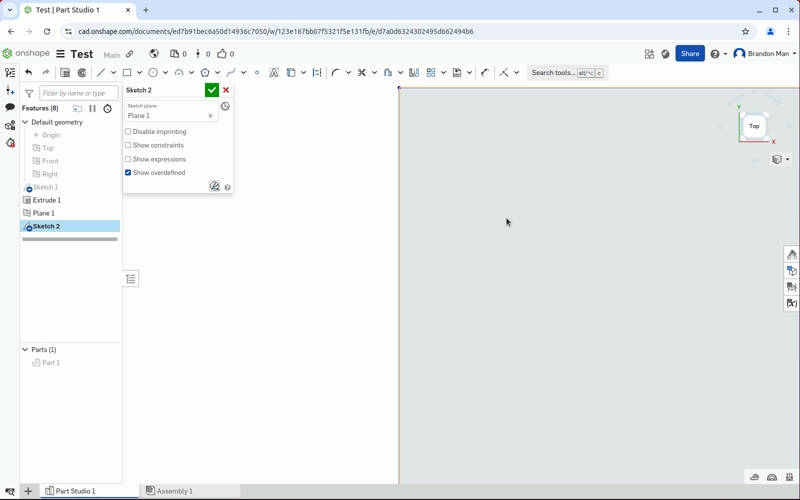
click(506, 217)
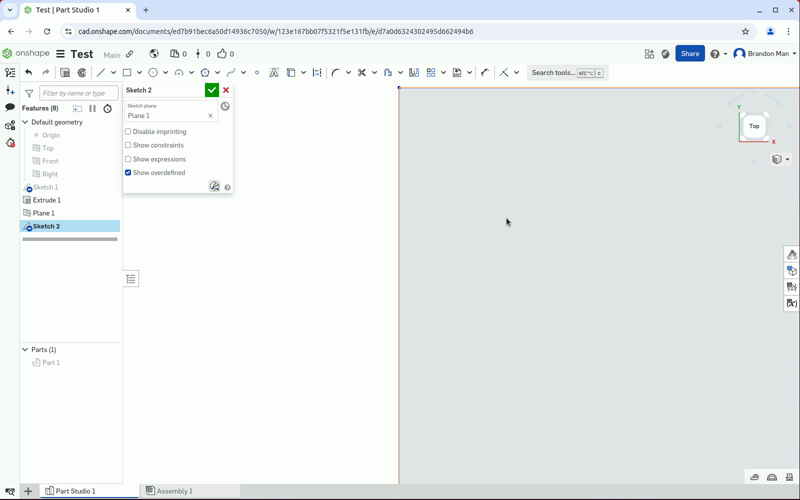
scroll(-6)
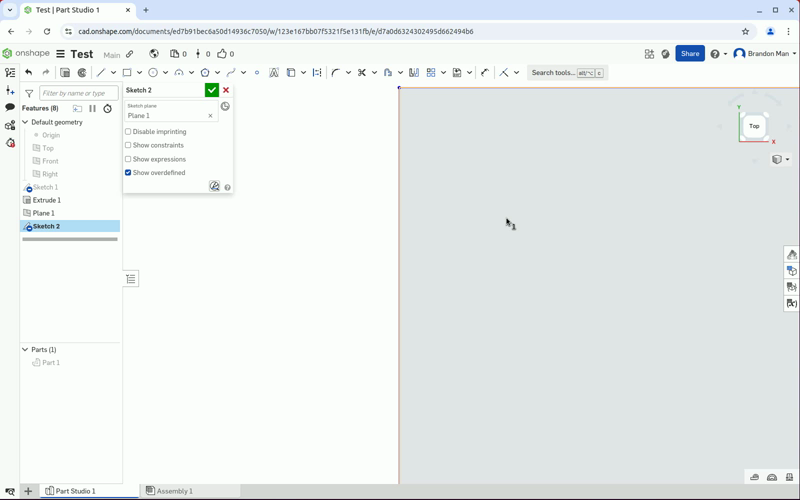
scroll(-6)
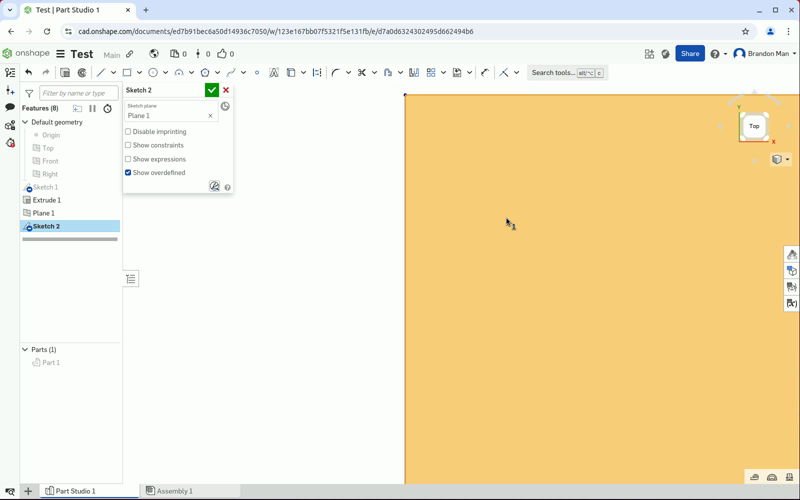
scroll(-6)
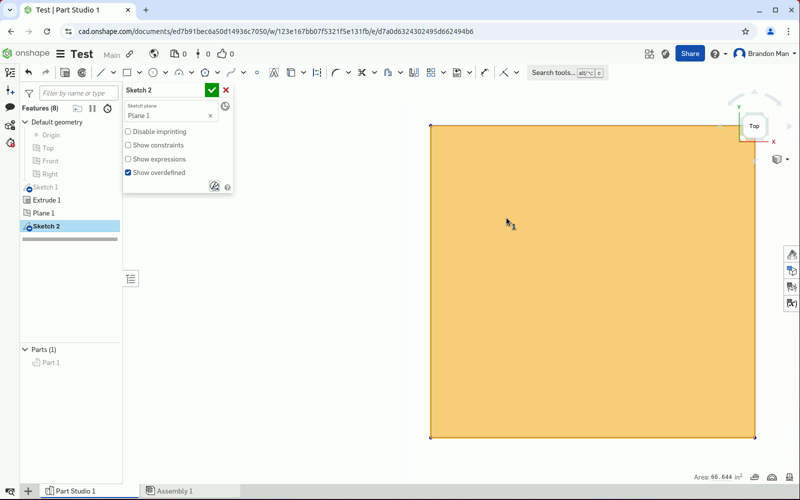
scroll(-6)
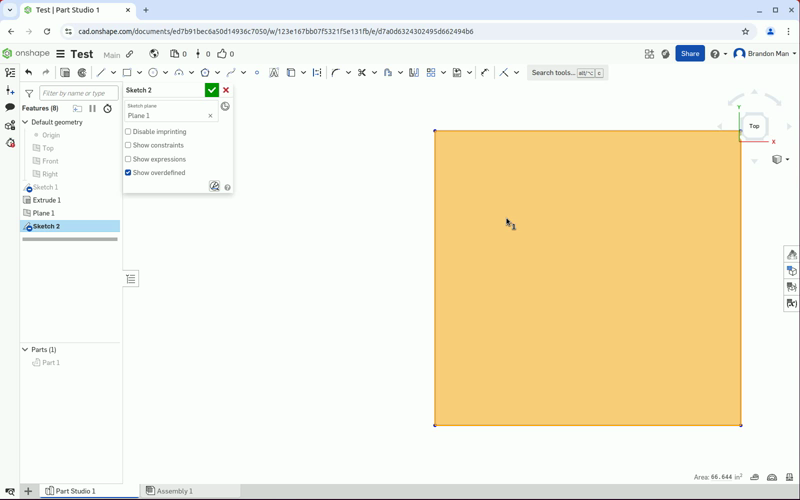
scroll(-6)
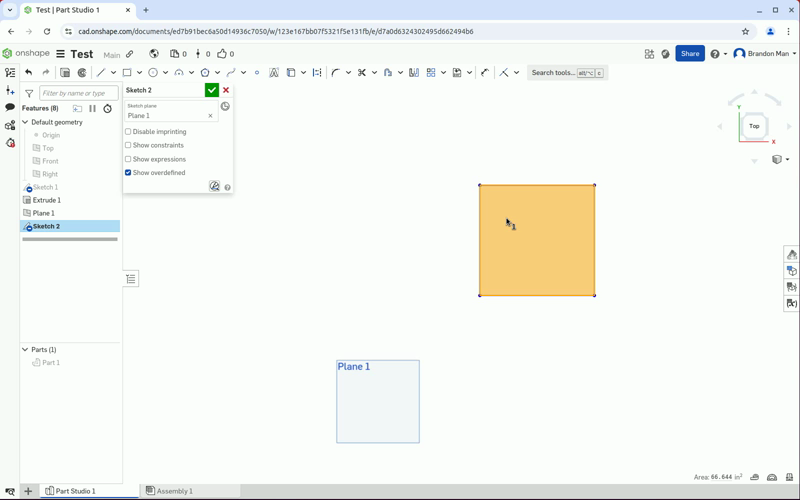
scroll(-6)
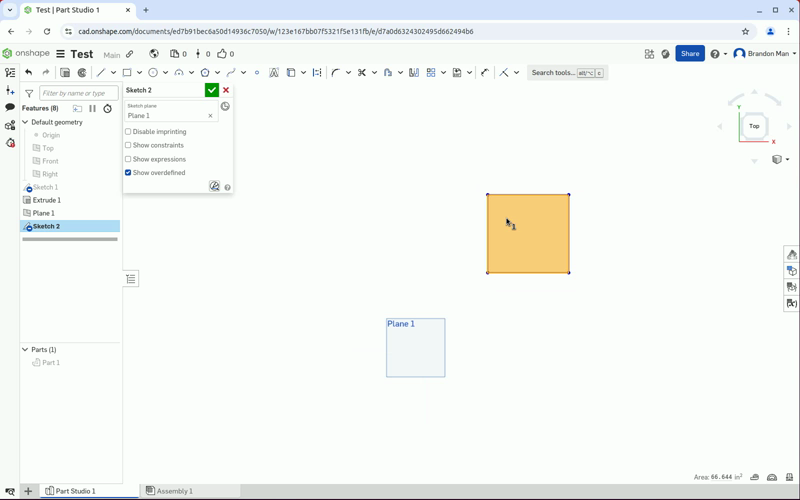
scroll(-6)
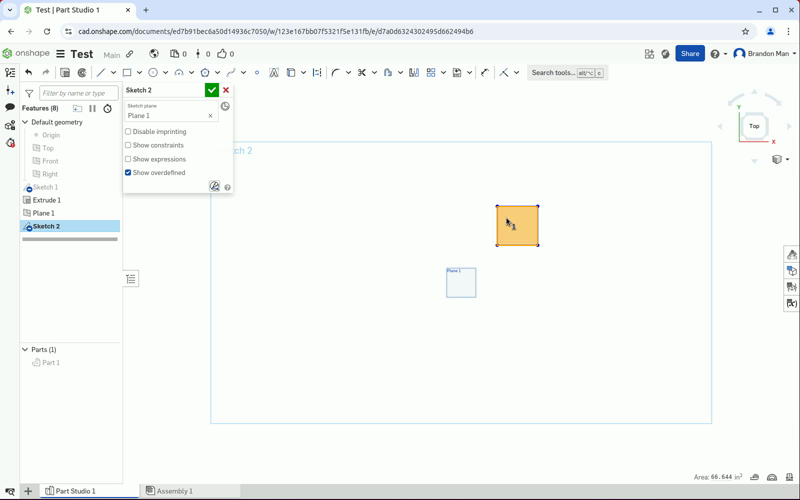
mouse_move(73, 352)
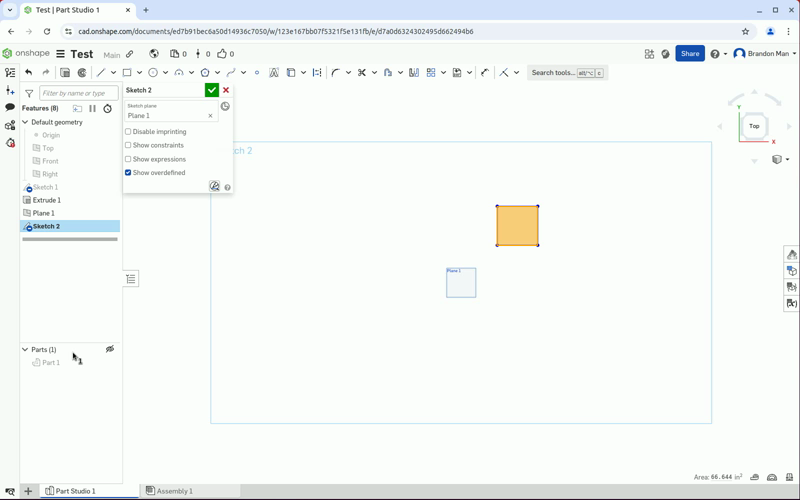
key(shift+y)
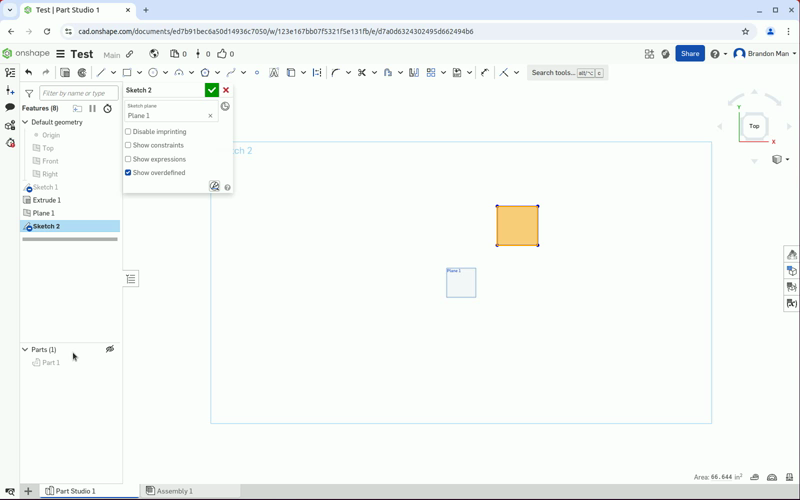
key(shift+e)
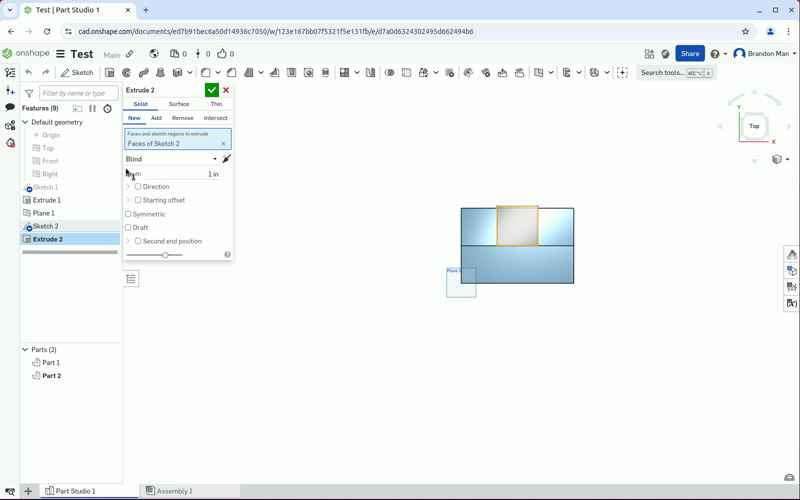
mouse_move(143, 106)
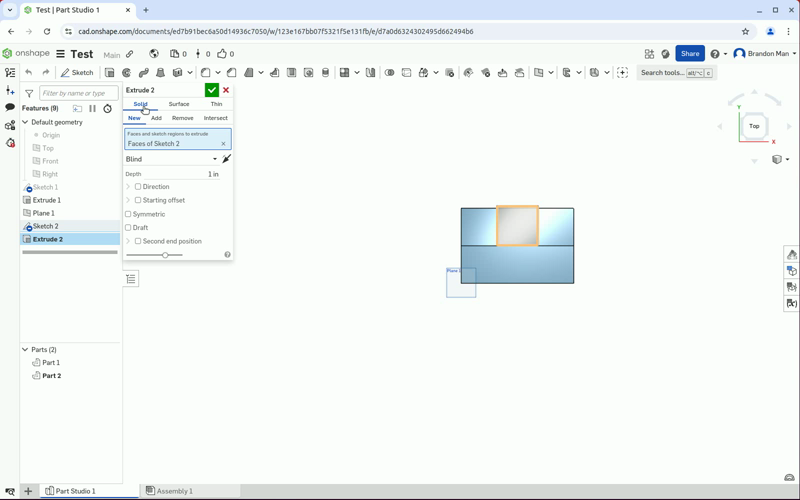
click(143, 106)
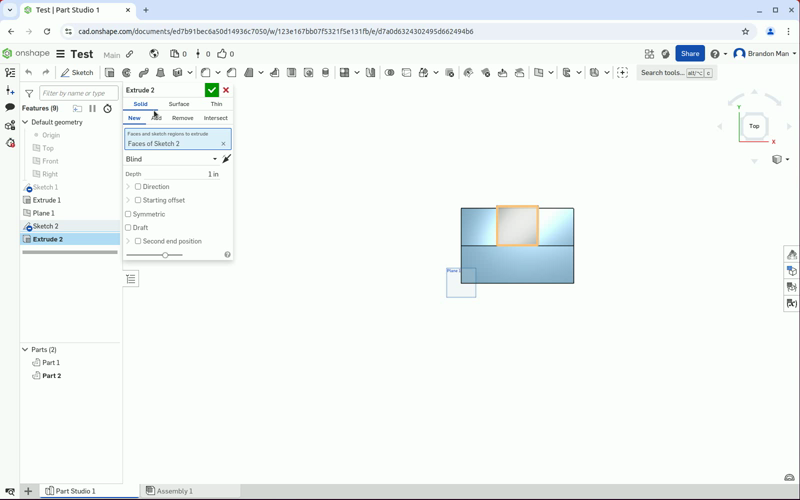
mouse_move(186, 120)
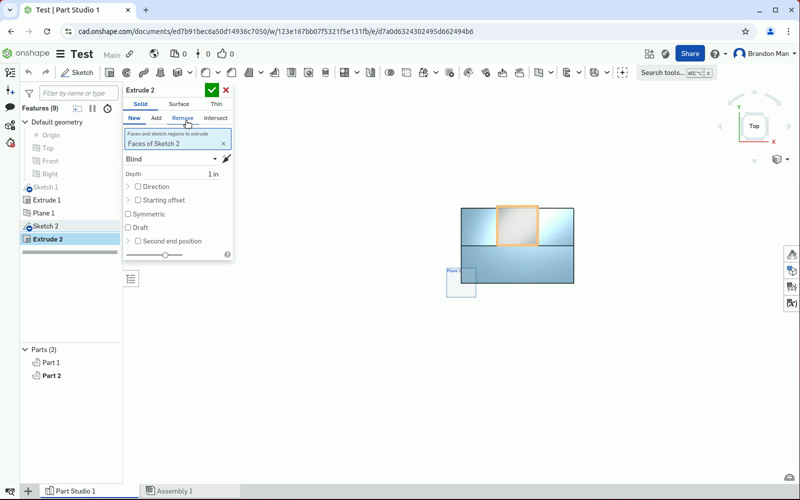
click(186, 120)
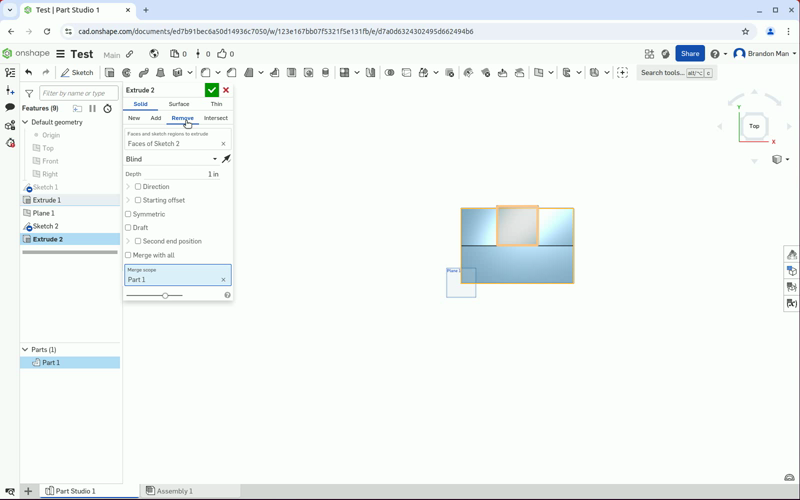
key(tab, 4)
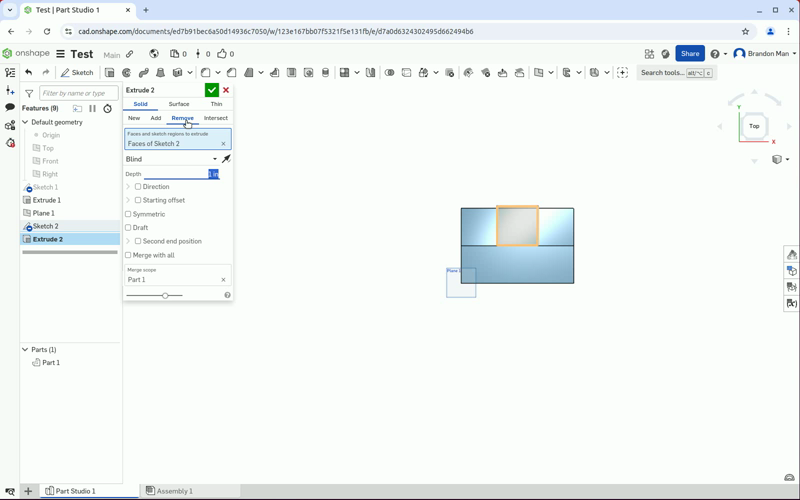
text(3.851)
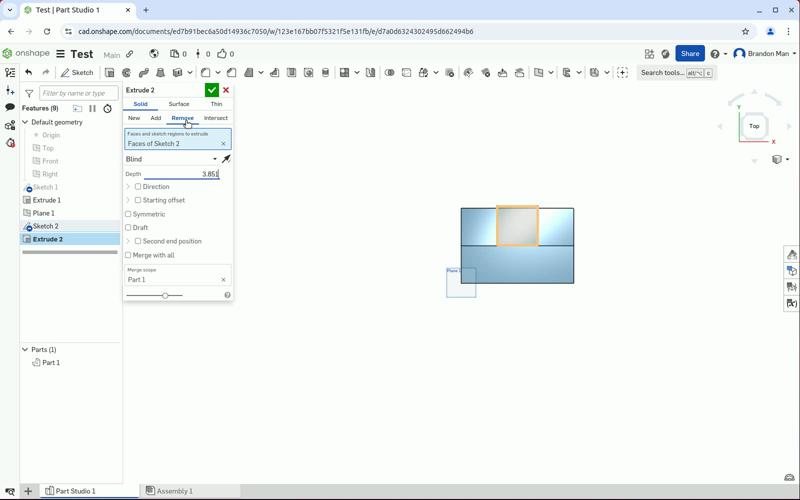
key(tab, 6)
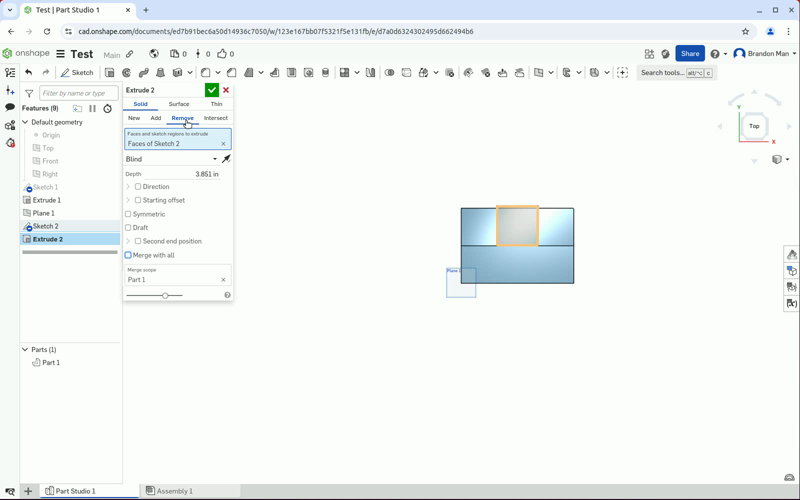
key(space)
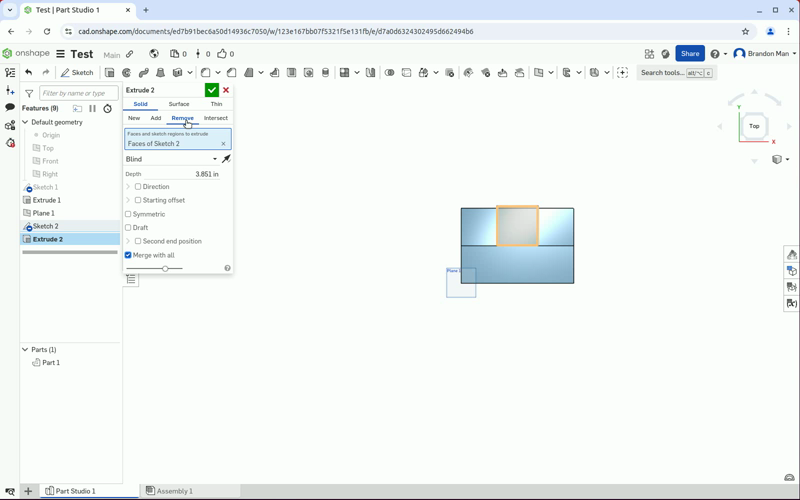
key(enter)
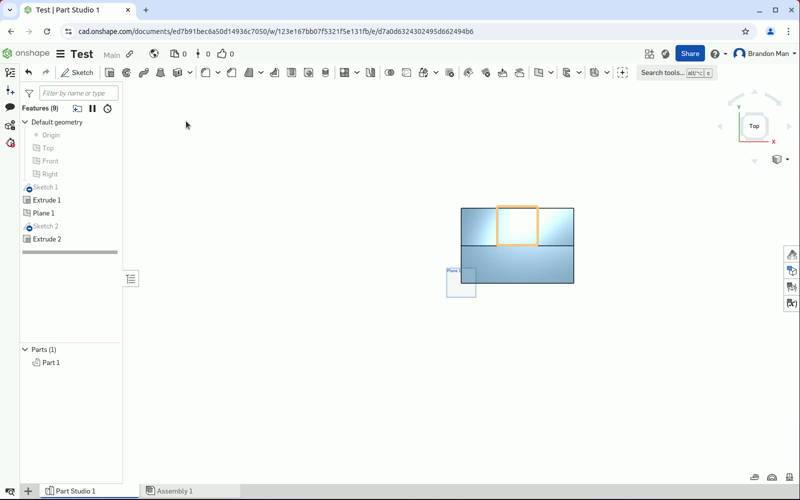
key(shift+h)
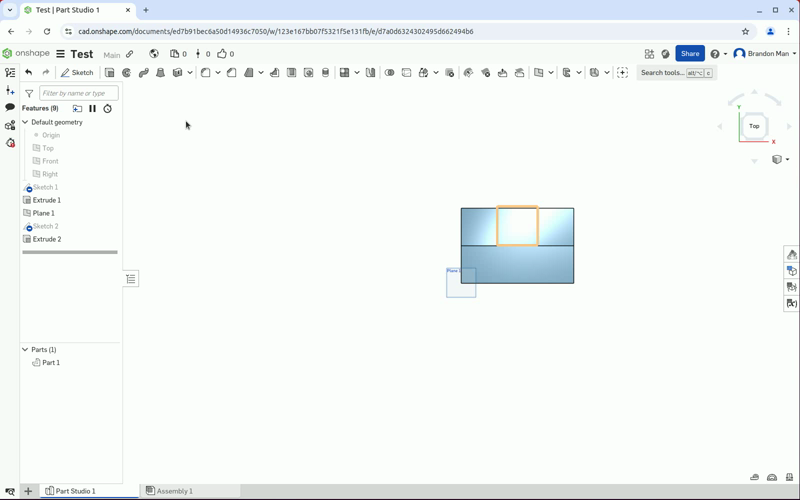
key(shift+h)
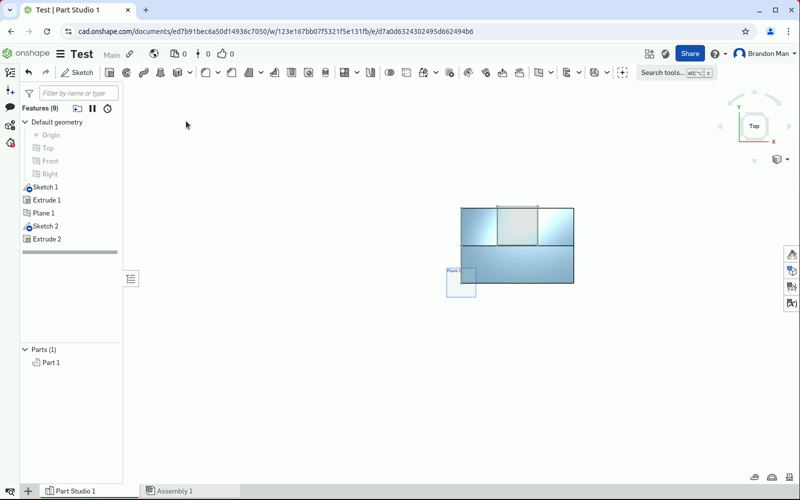
key(shift+7)
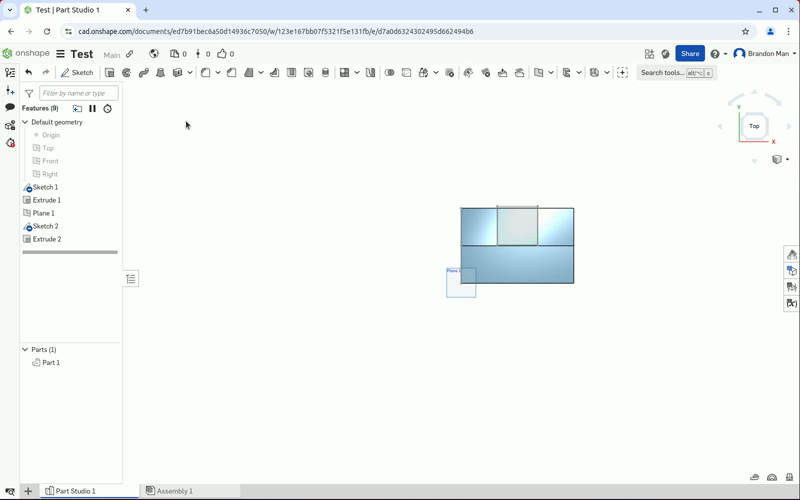
key(up, 3)
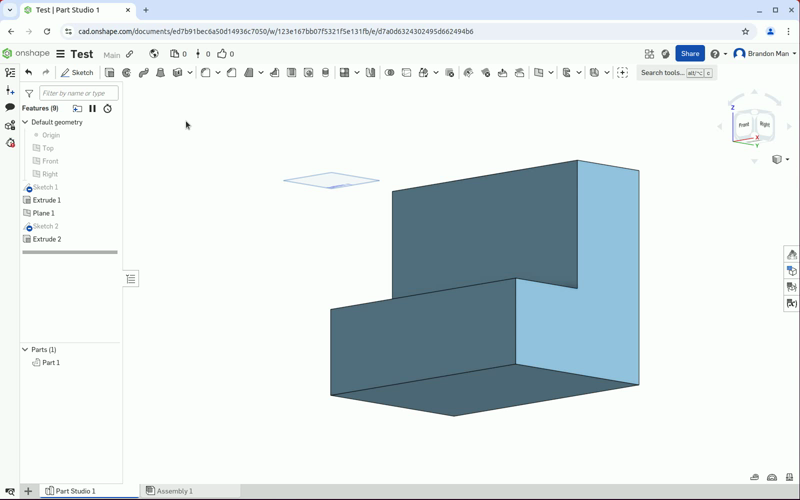
key(left, 3)
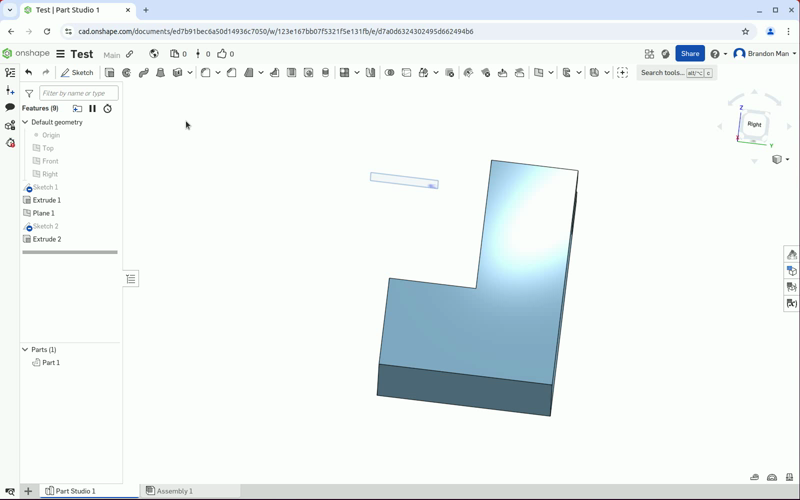
key(right, 3)
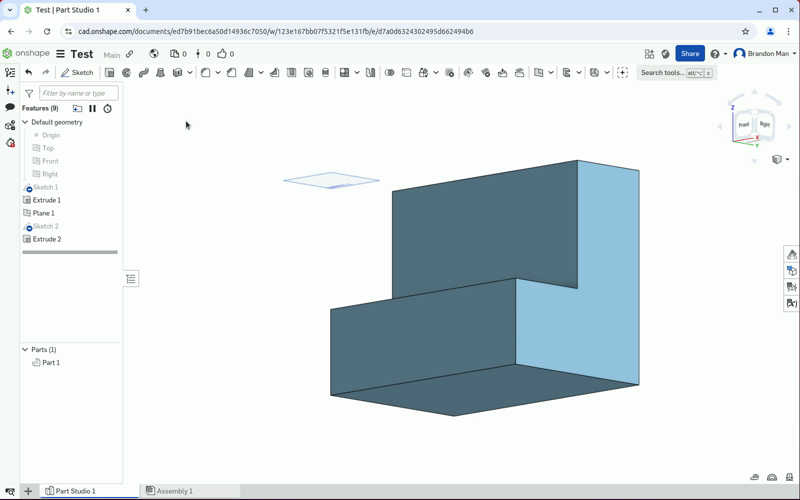
key(down, 3)
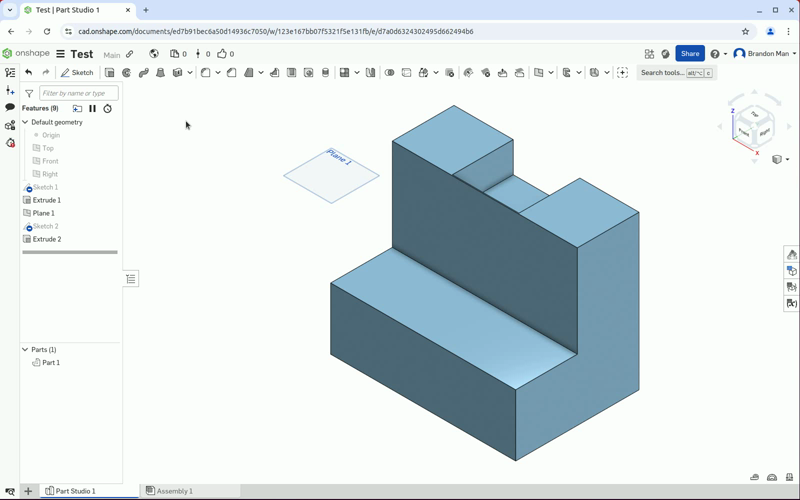
mouse_move(73, 189)
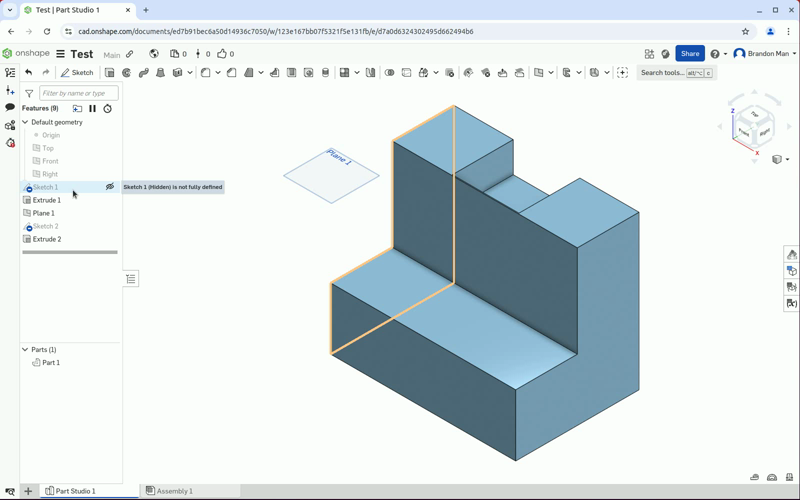
click(73, 189)